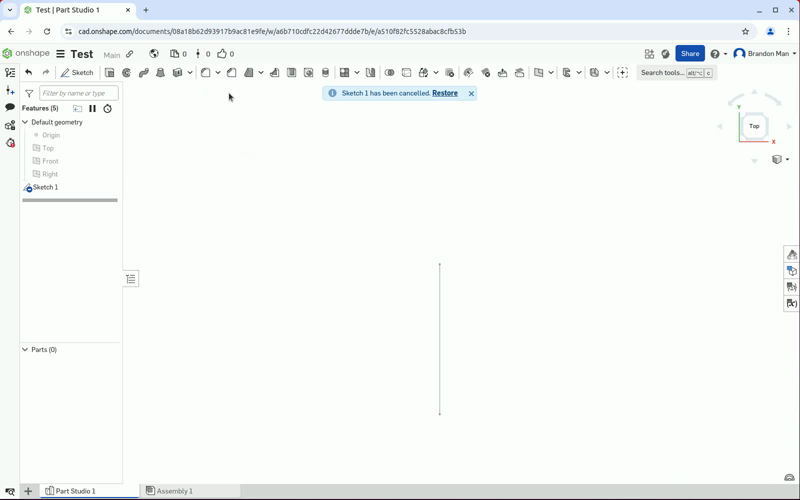
key(shift+h)
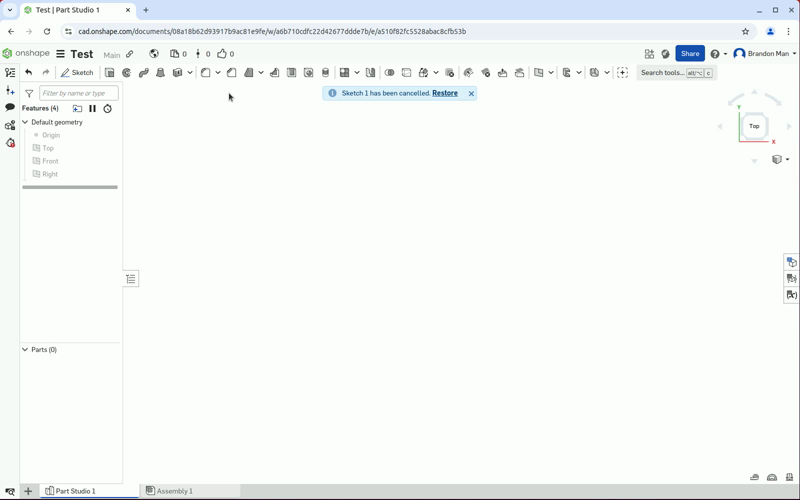
mouse_move(73, 352)
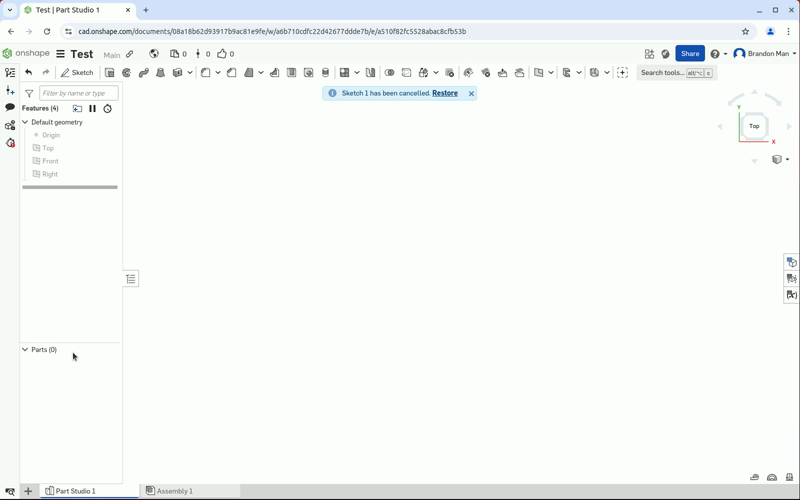
key(y)
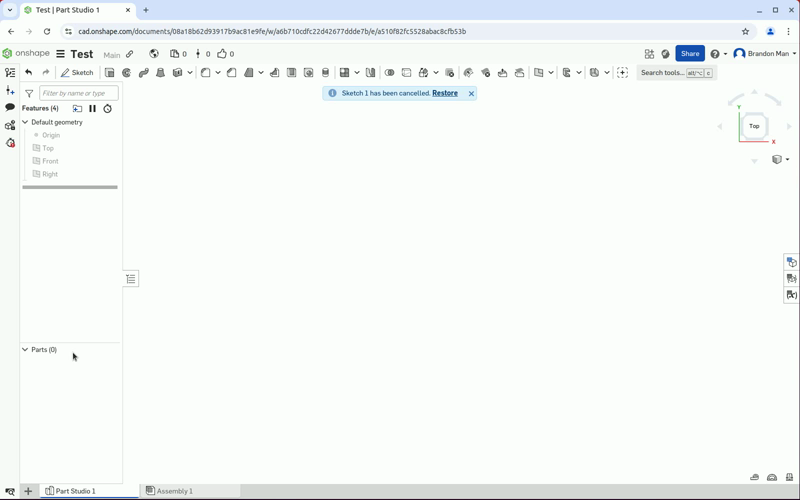
key(shift+p)
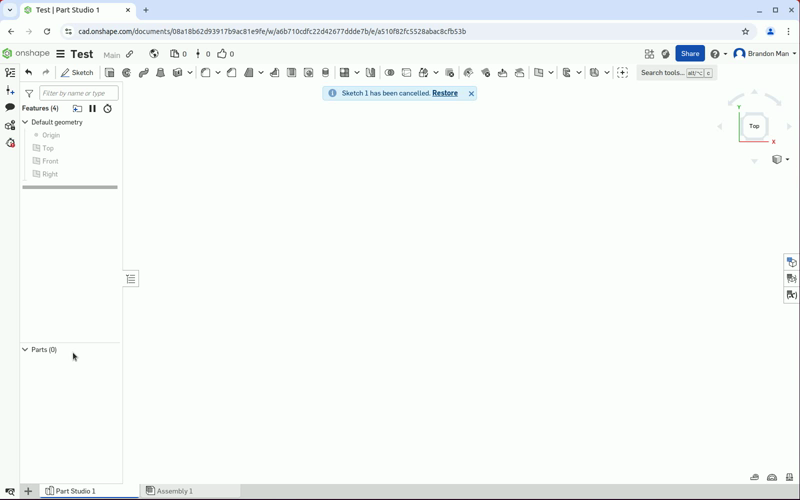
key(space)
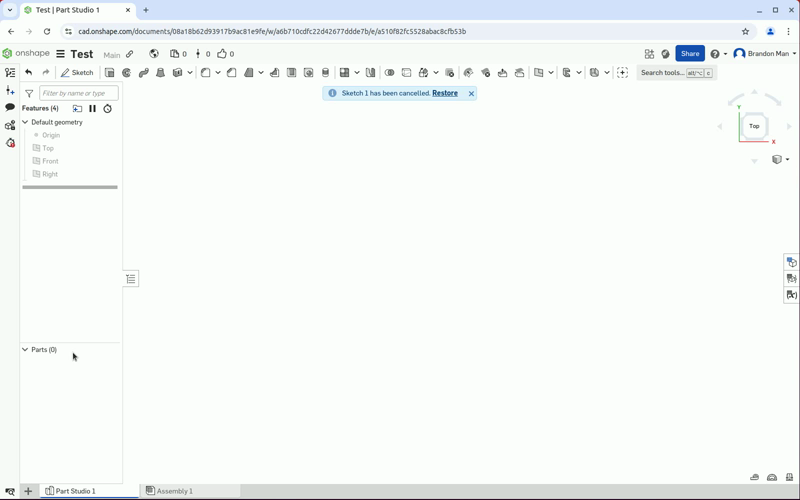
key_down(shift)
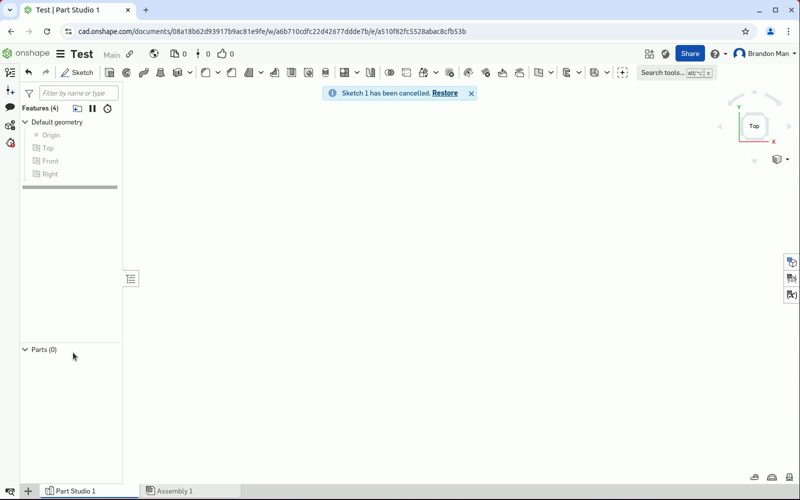
key(up)
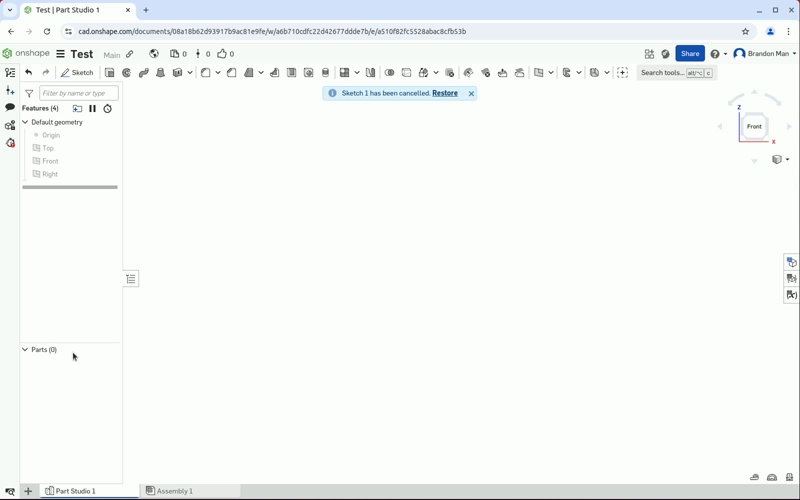
key_up(shift)
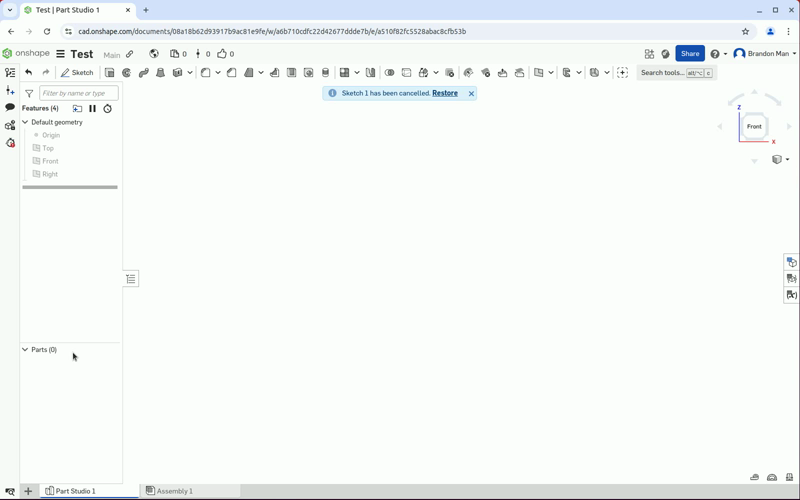
mouse_move(73, 352)
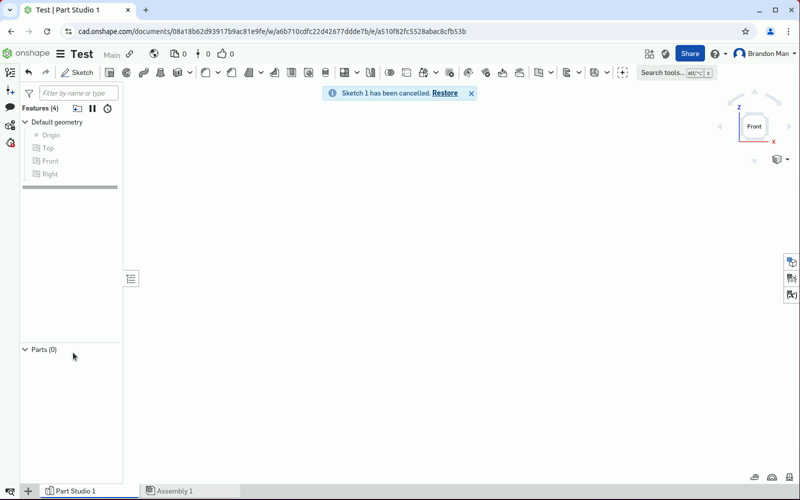
key(shift+y)
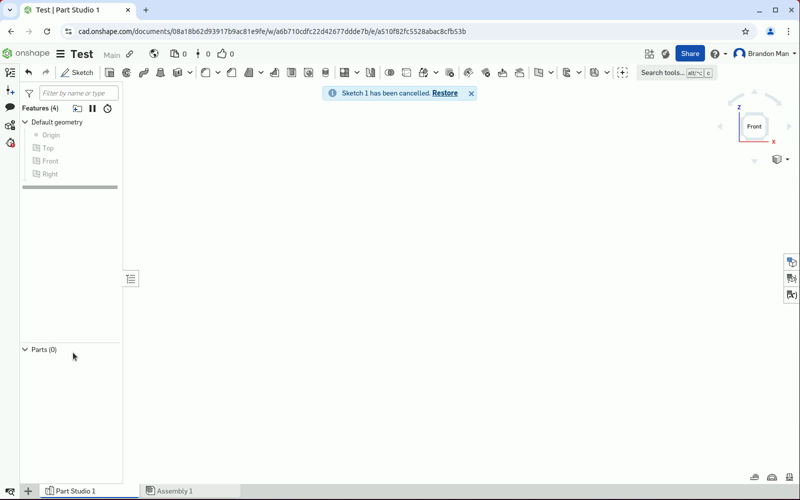
key(shift+s)
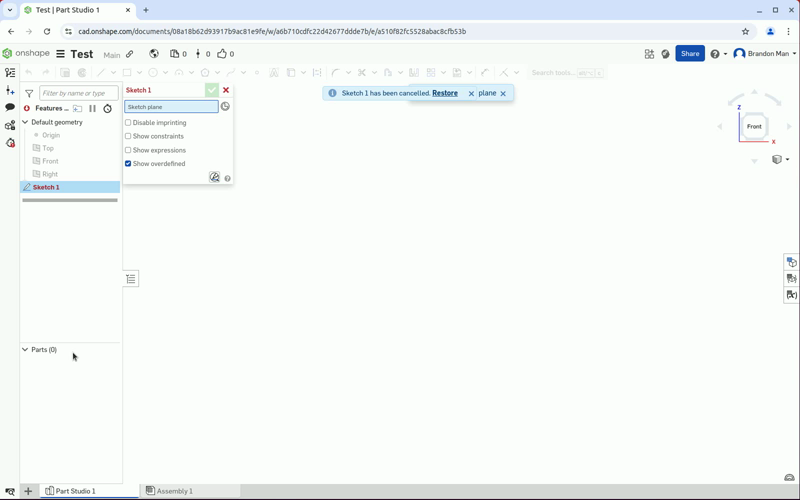
mouse_move(73, 163)
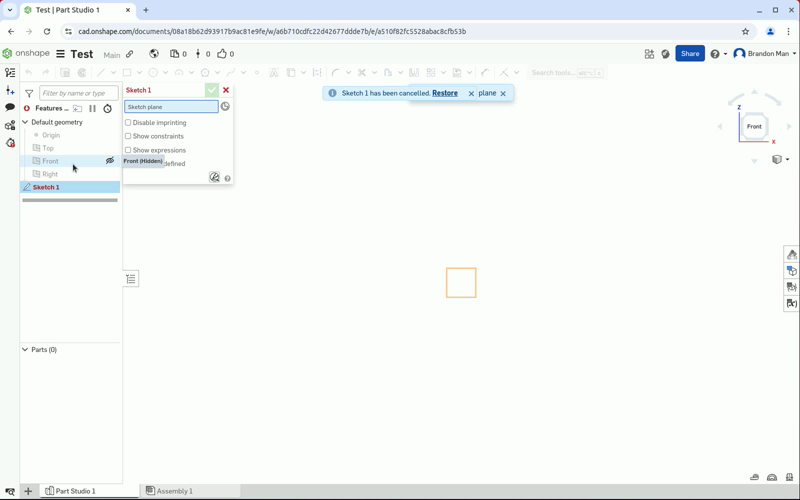
click(73, 163)
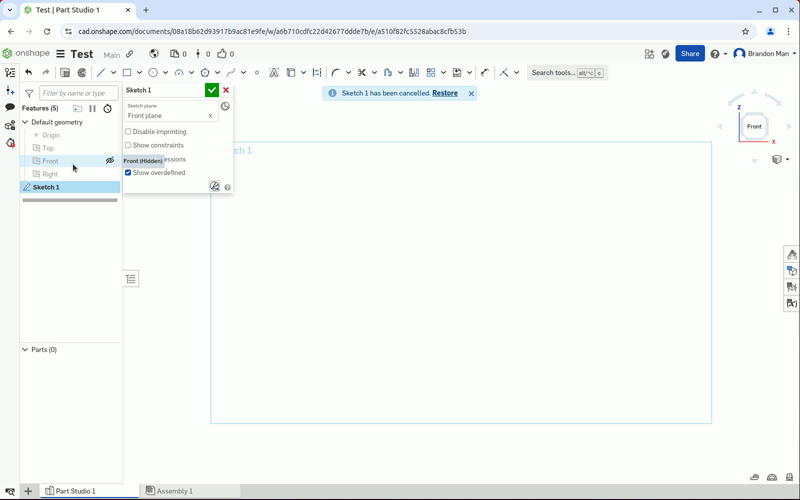
mouse_move(73, 352)
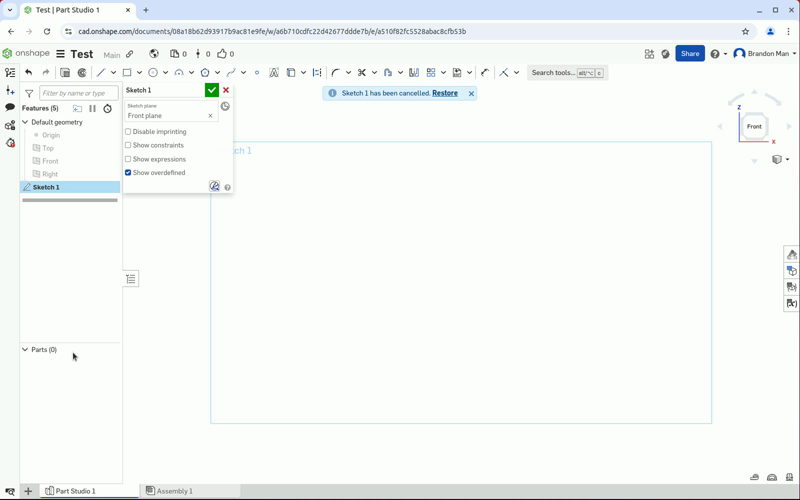
key(y)
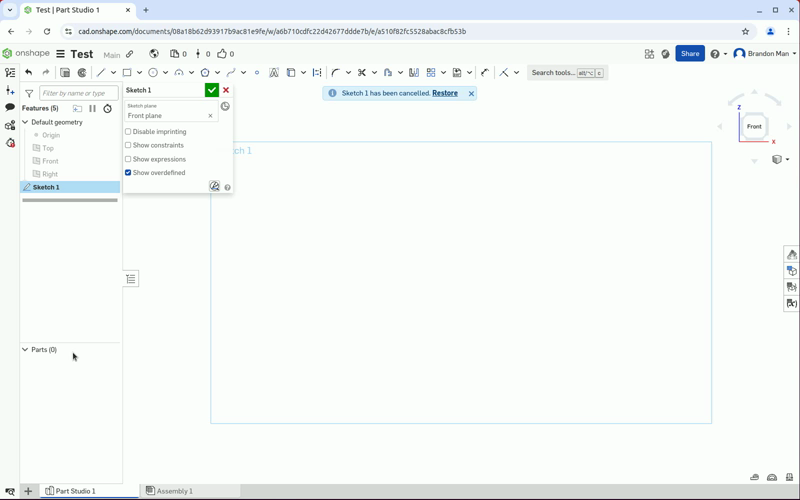
key(l)
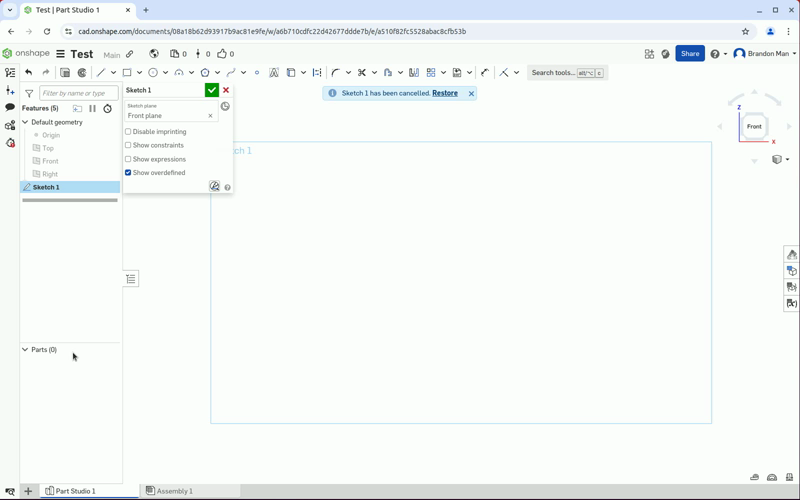
key_down(shift)
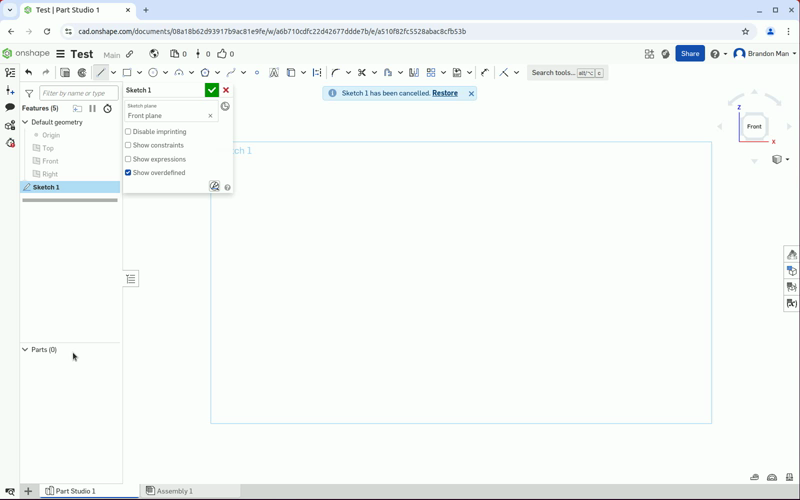
mouse_move(460, 337)
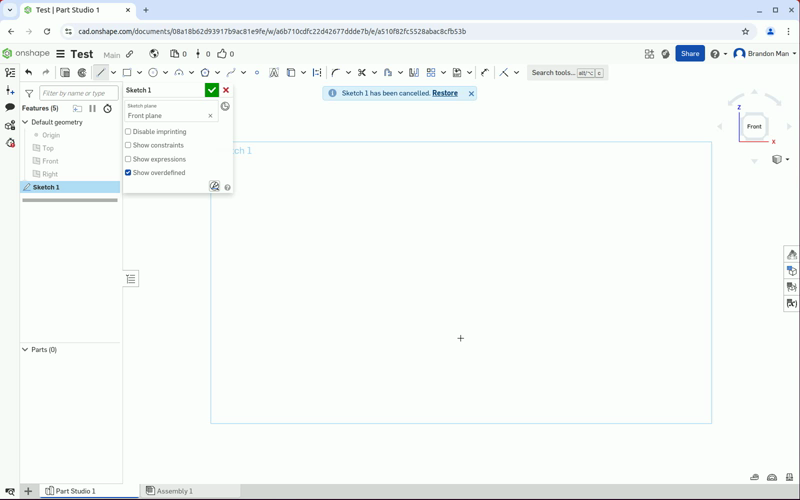
click(460, 337)
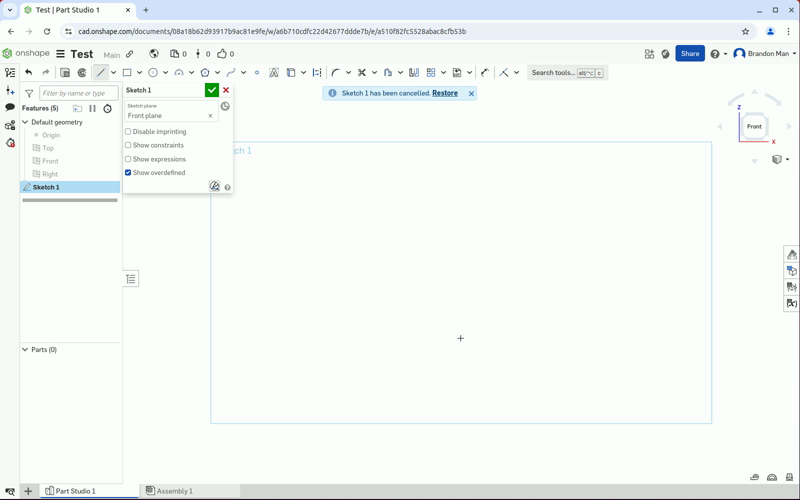
key_up(shift)
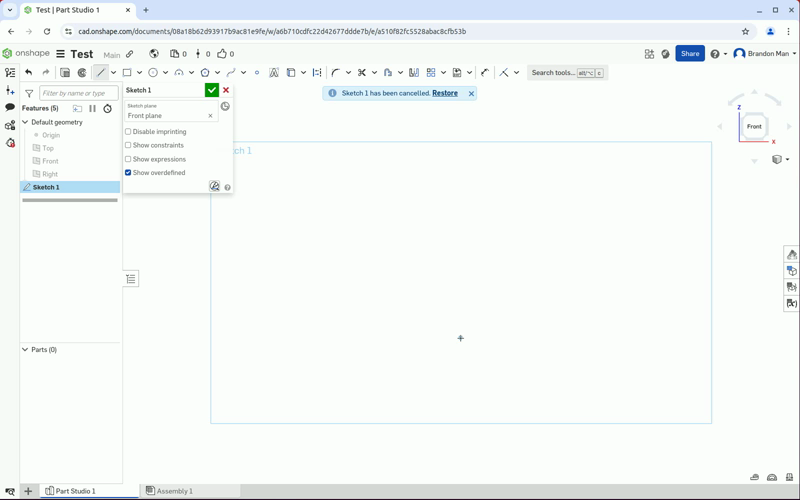
key_down(shift)
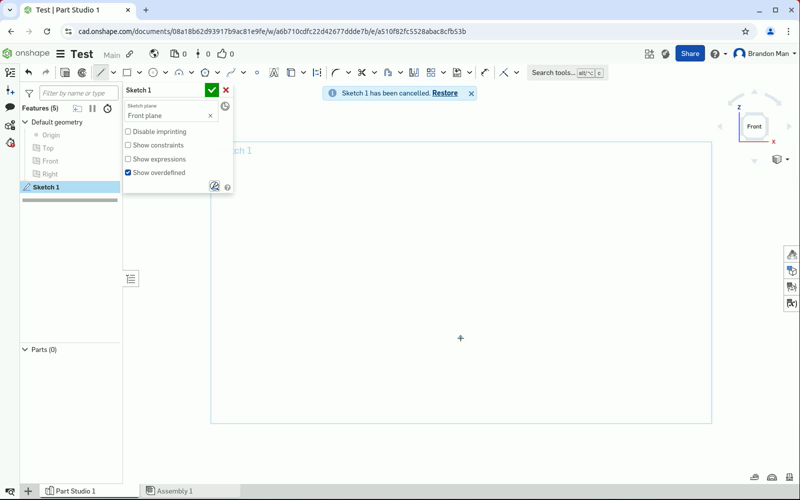
mouse_move(517, 309)
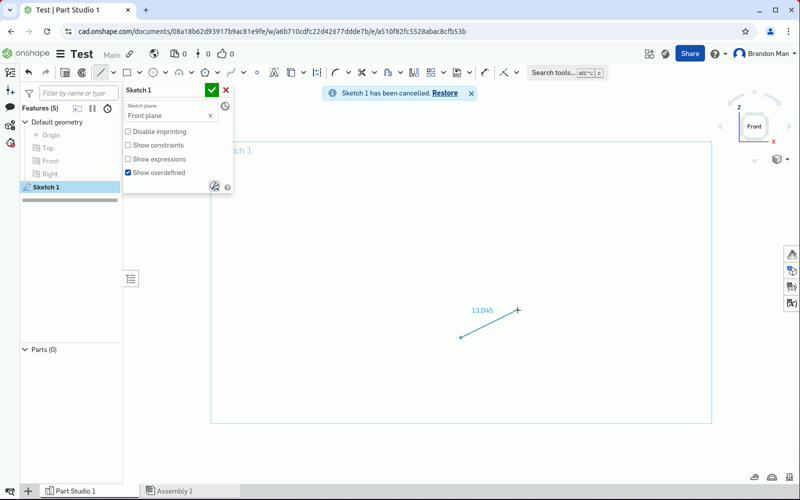
click(517, 309)
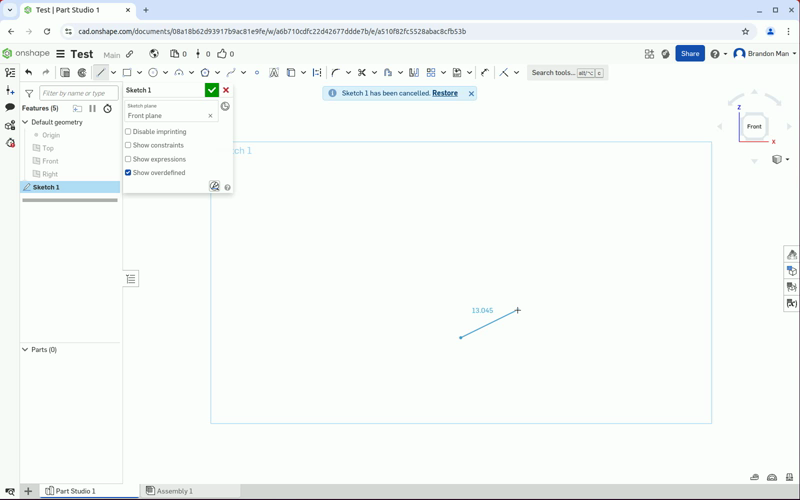
key_up(shift)
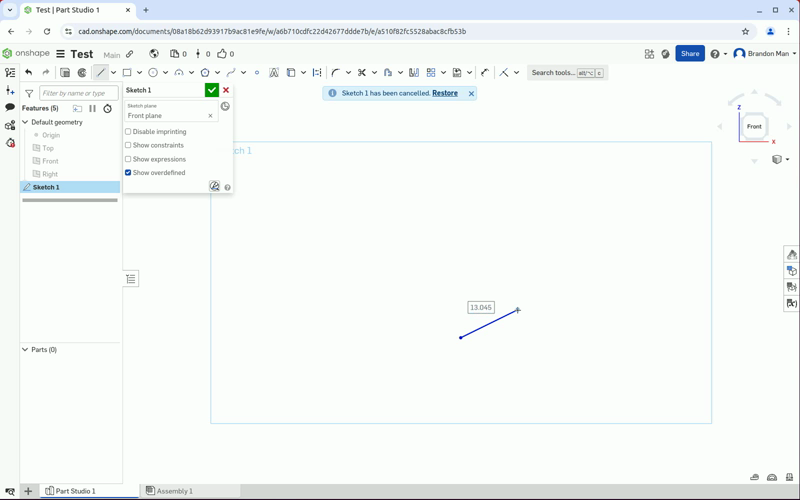
key_down(shift)
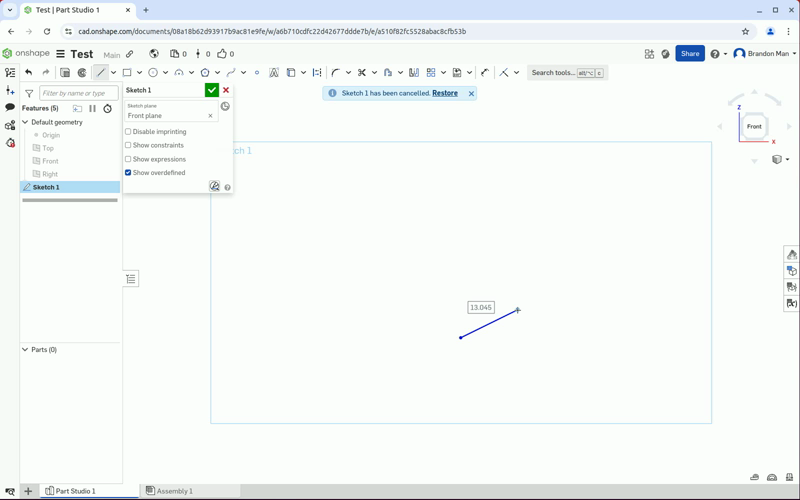
mouse_move(460, 281)
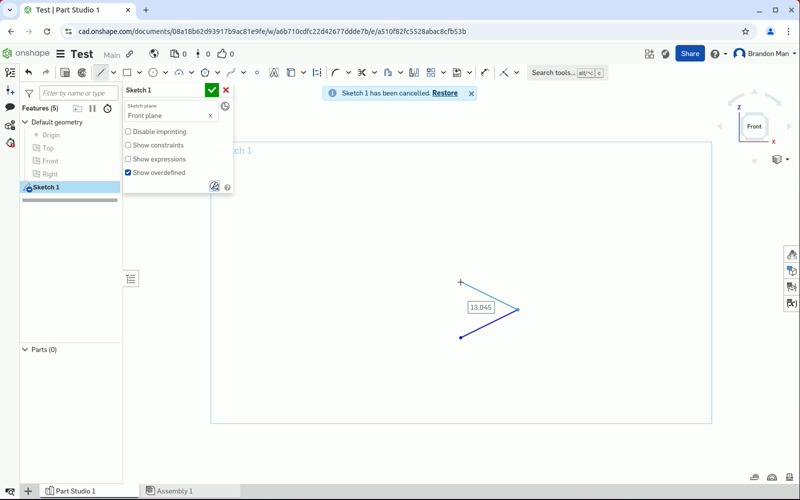
click(460, 281)
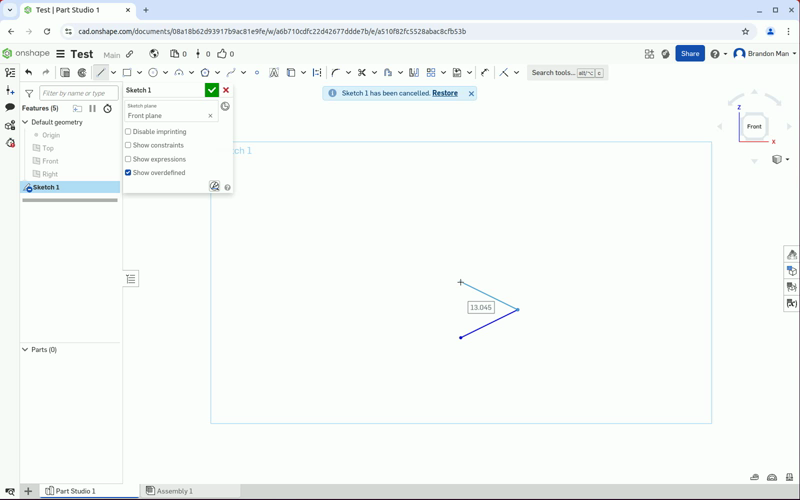
key_up(shift)
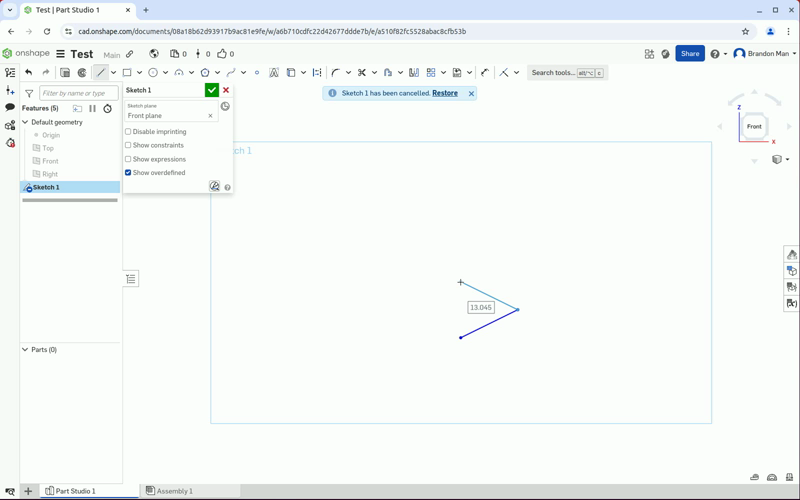
mouse_move(490, 281)
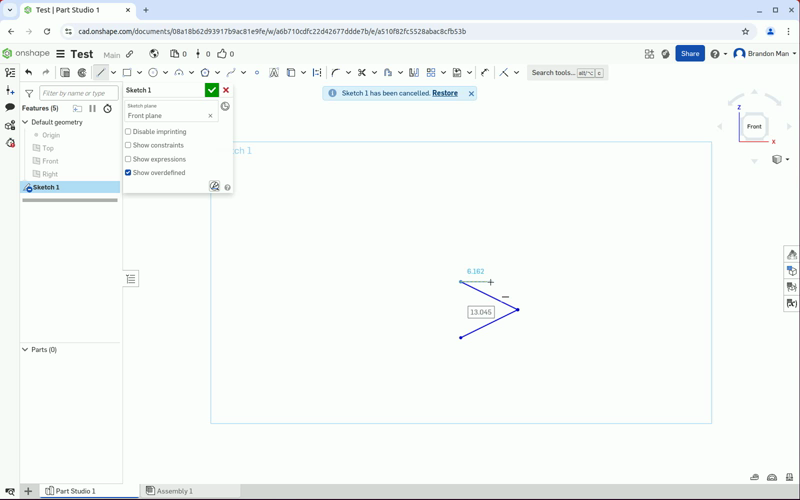
key_down(shift)
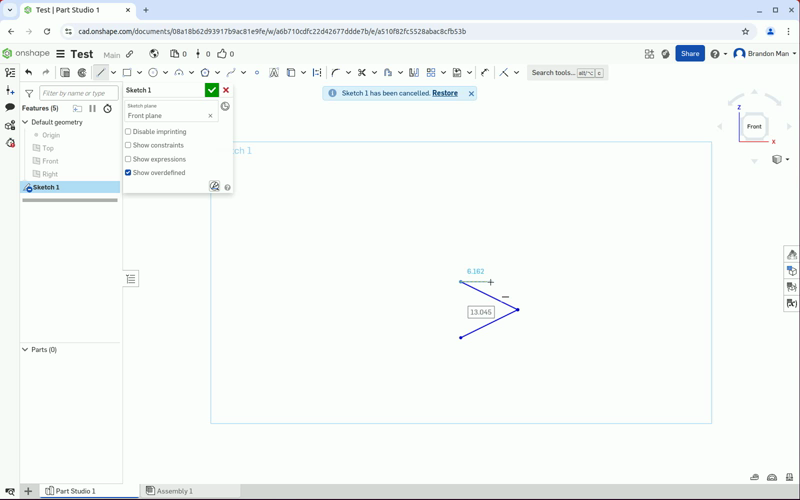
mouse_move(460, 337)
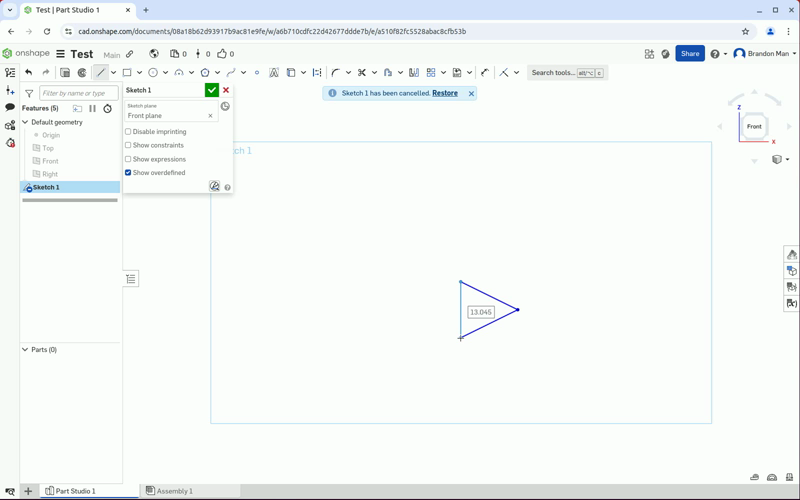
key_up(shift)
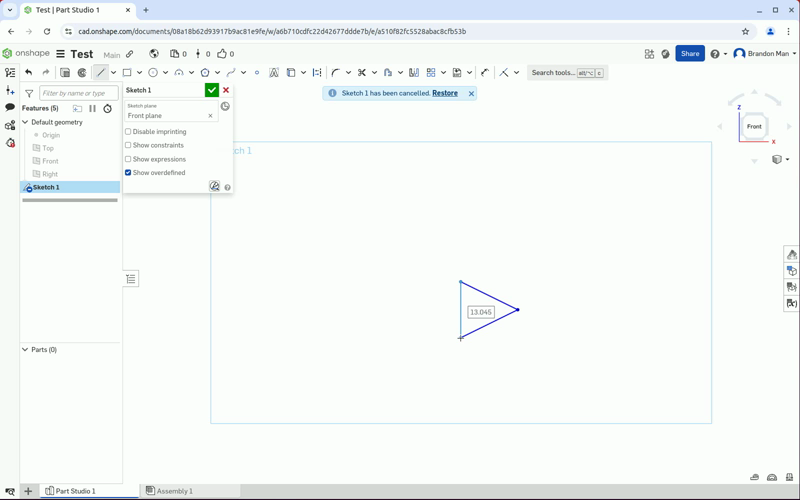
click(460, 337)
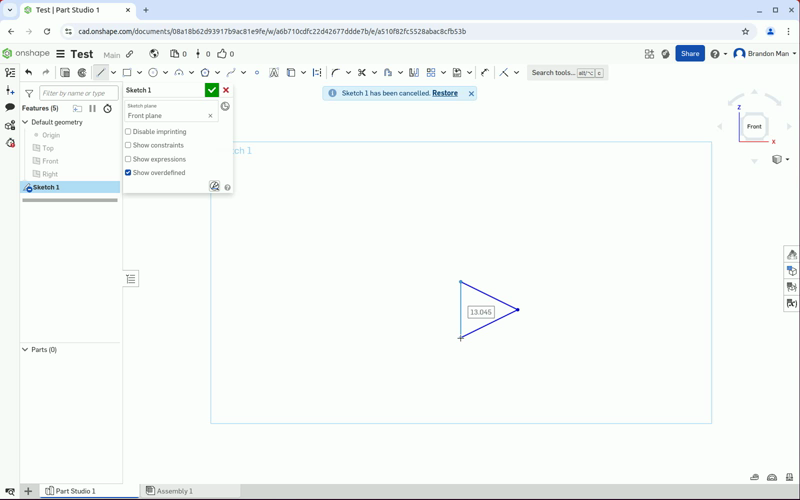
key(esc)
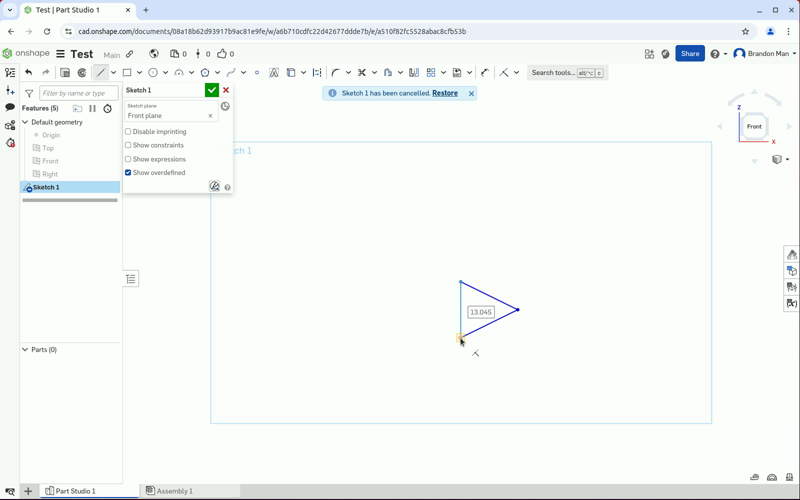
mouse_move(468, 331)
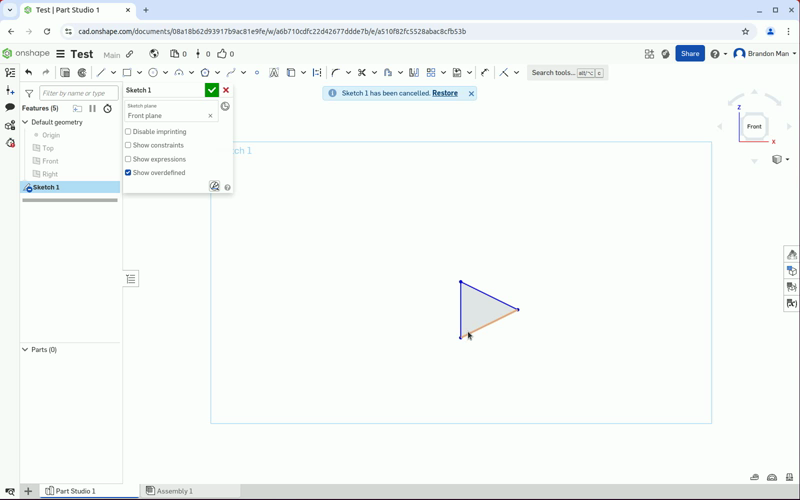
scroll(6)
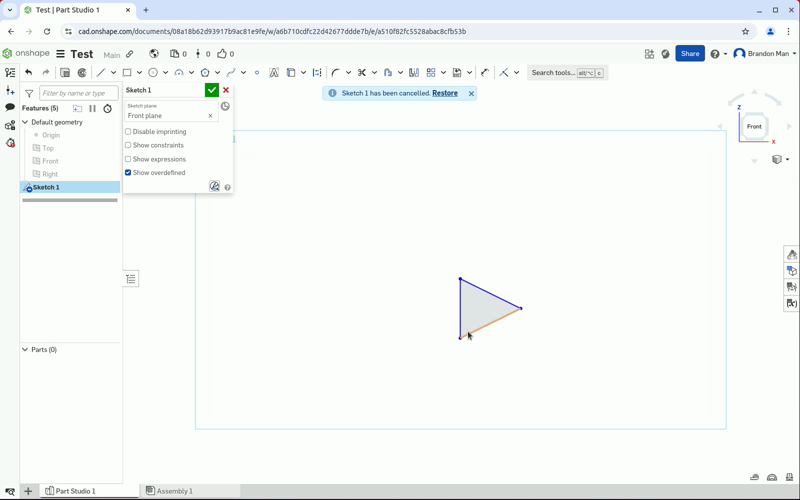
scroll(6)
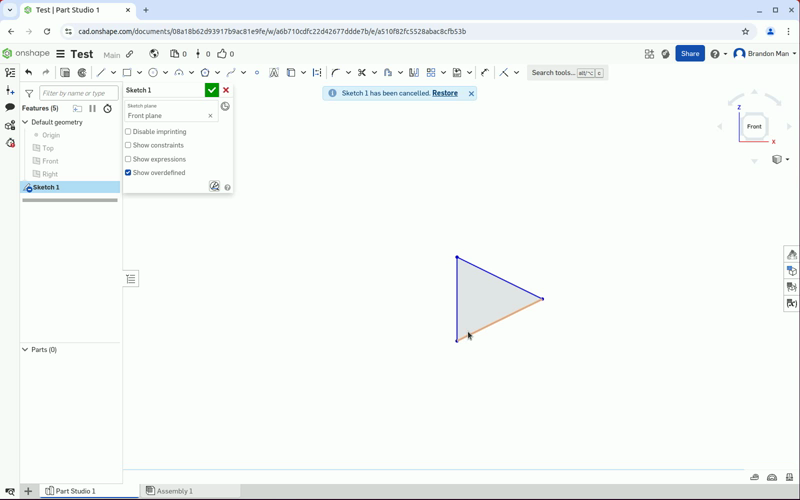
scroll(6)
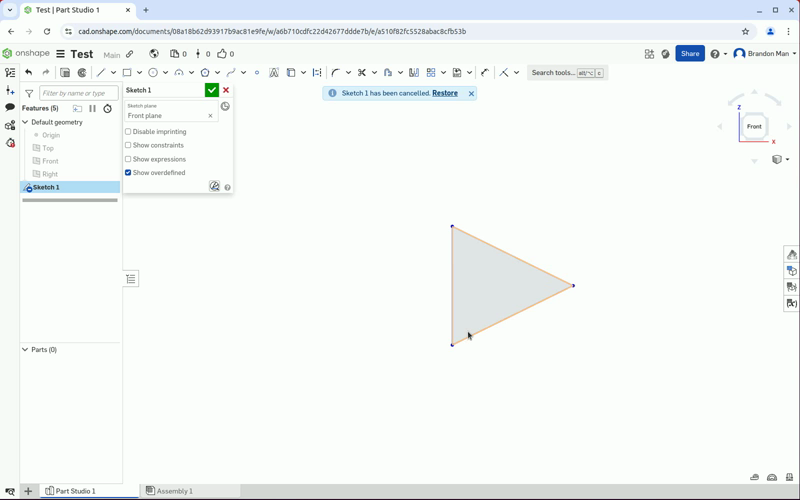
scroll(6)
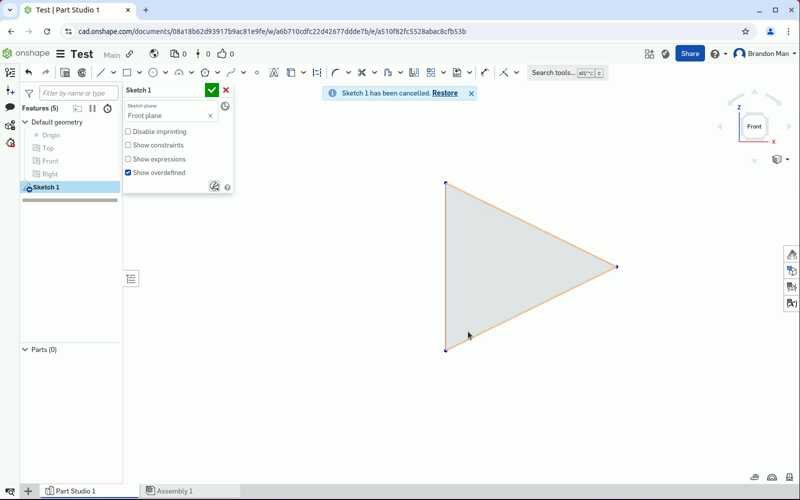
scroll(6)
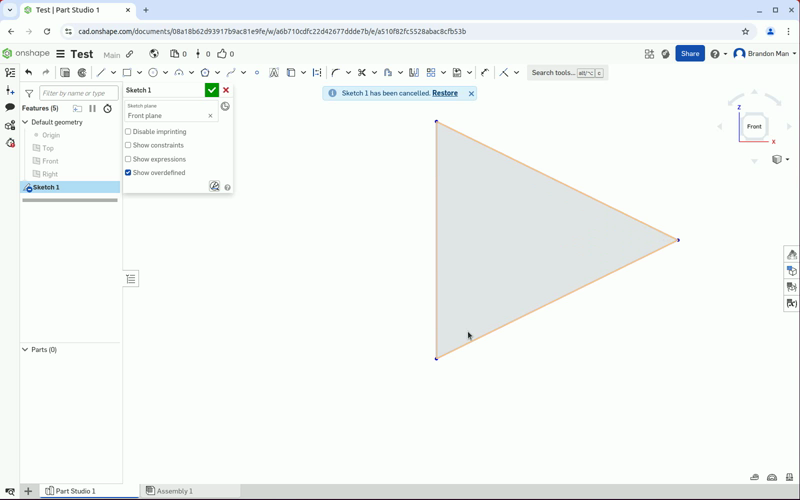
scroll(6)
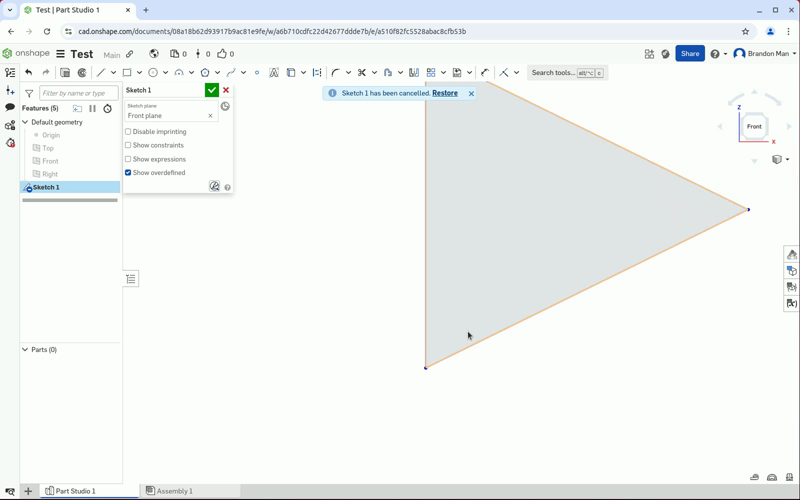
scroll(6)
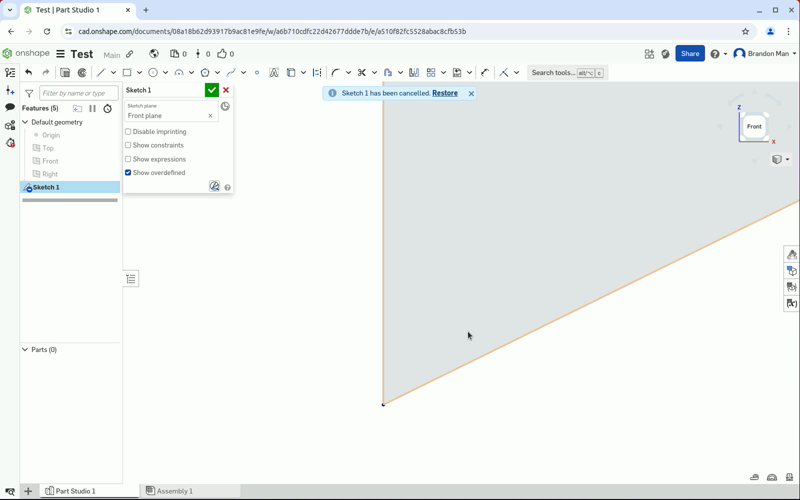
click(468, 331)
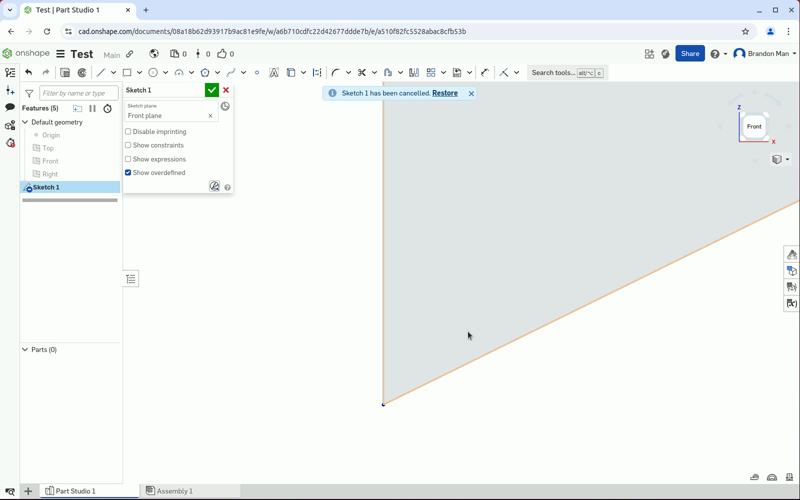
scroll(-6)
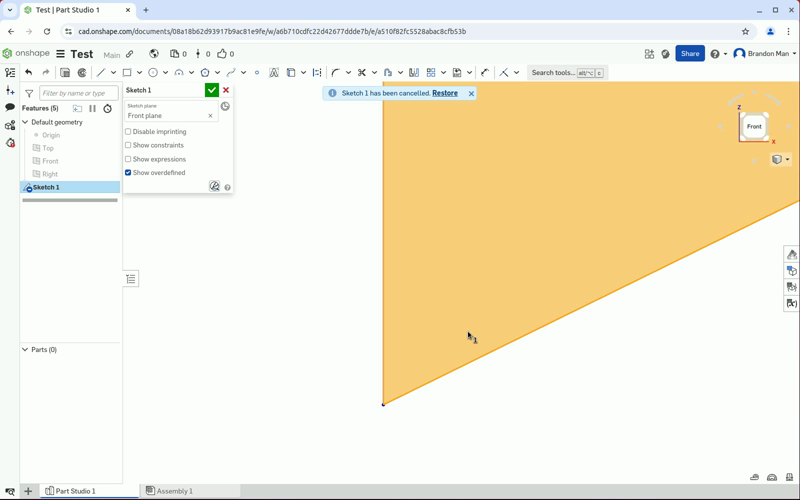
scroll(-6)
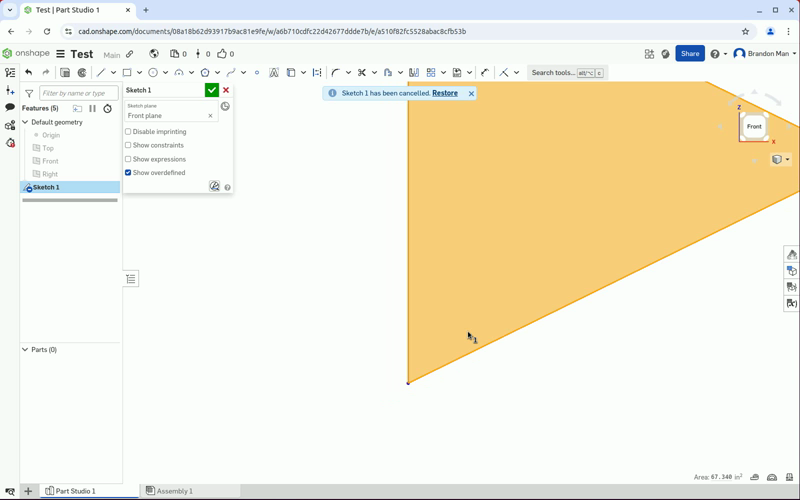
scroll(-6)
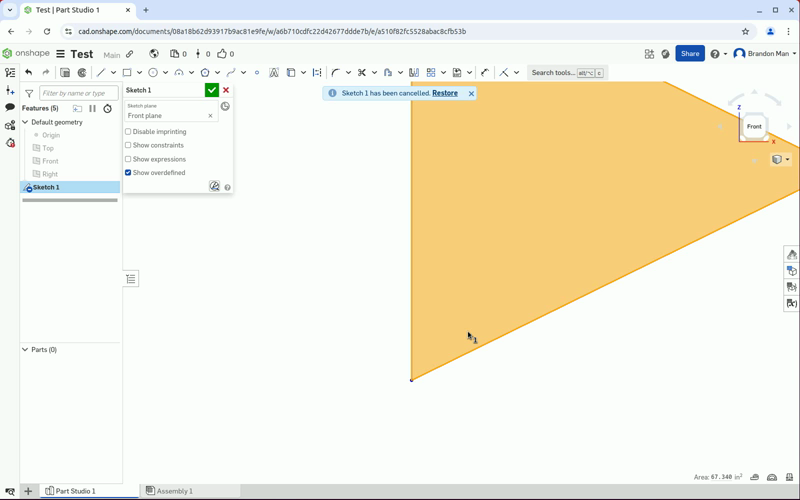
scroll(-6)
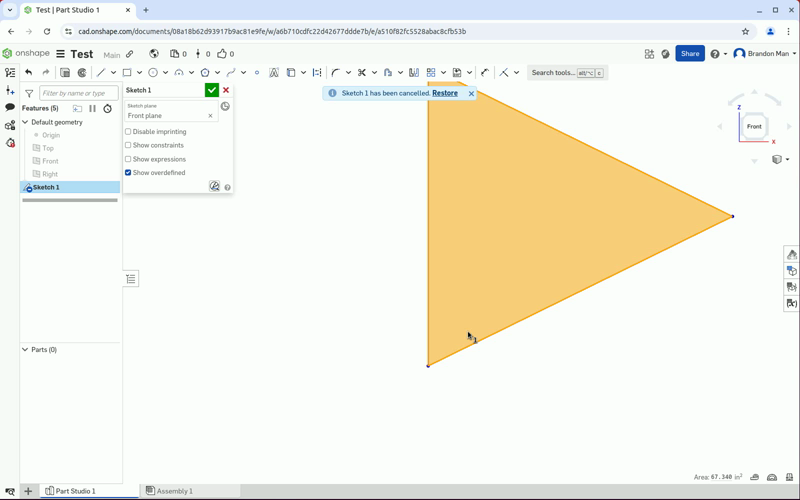
scroll(-6)
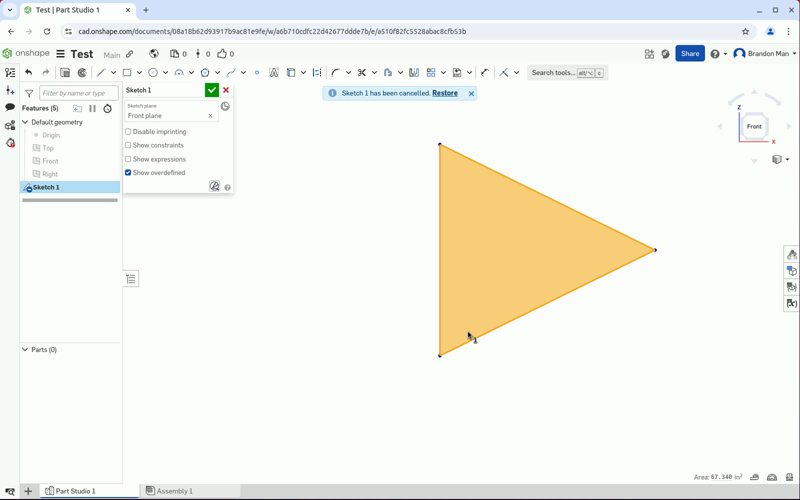
scroll(-6)
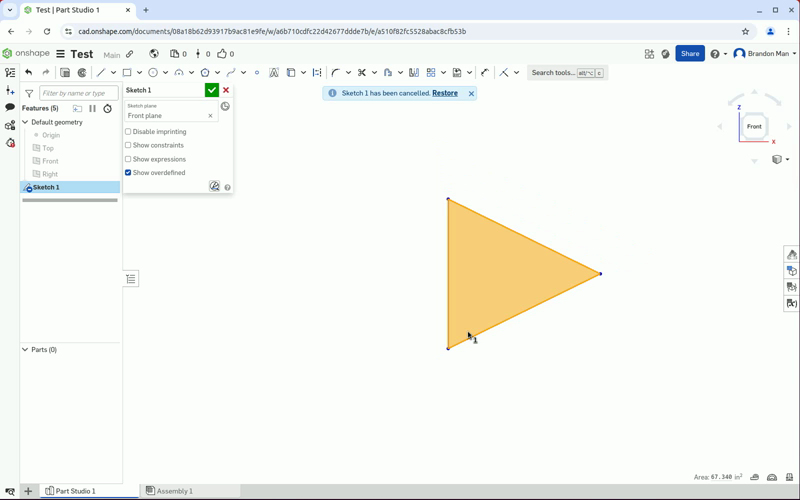
scroll(-6)
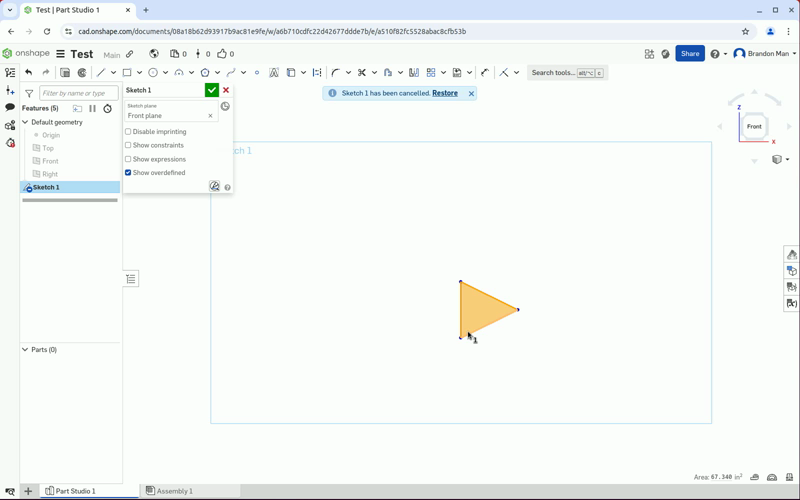
mouse_move(73, 352)
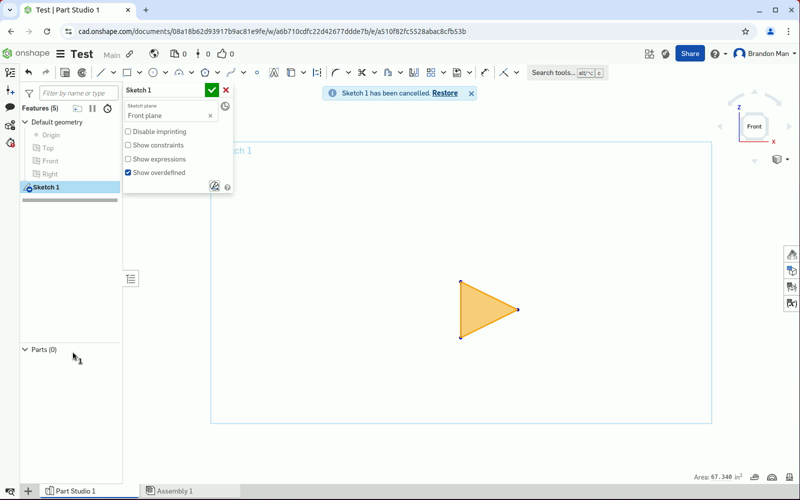
key(shift+y)
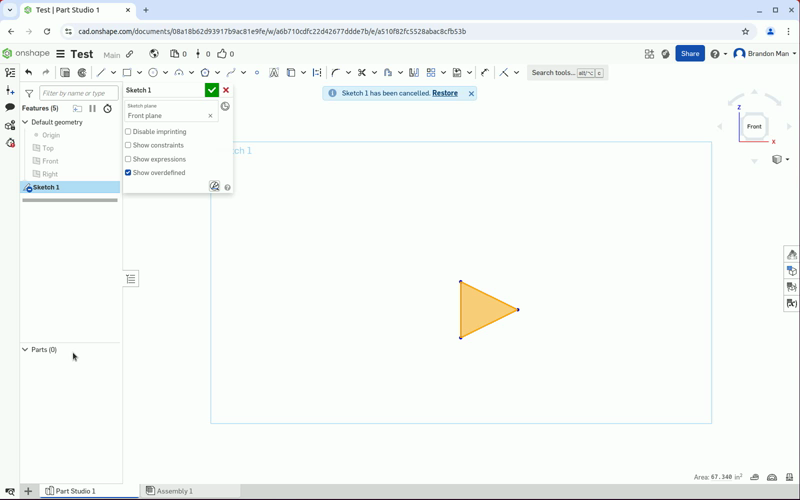
key(shift+e)
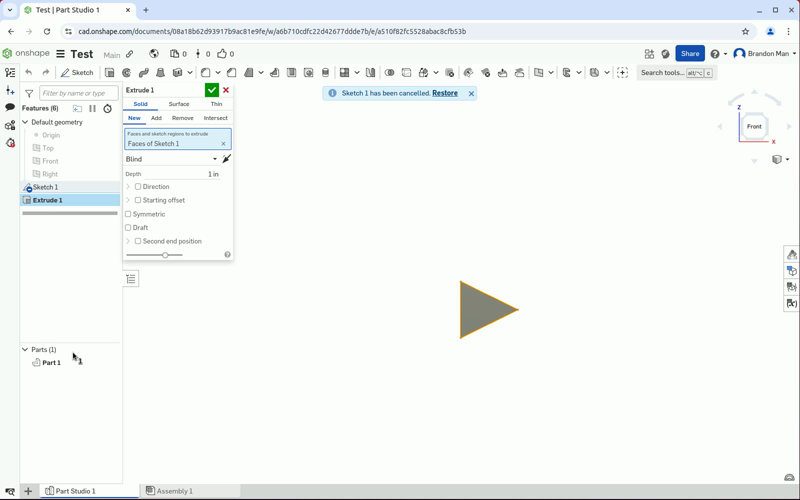
mouse_move(143, 106)
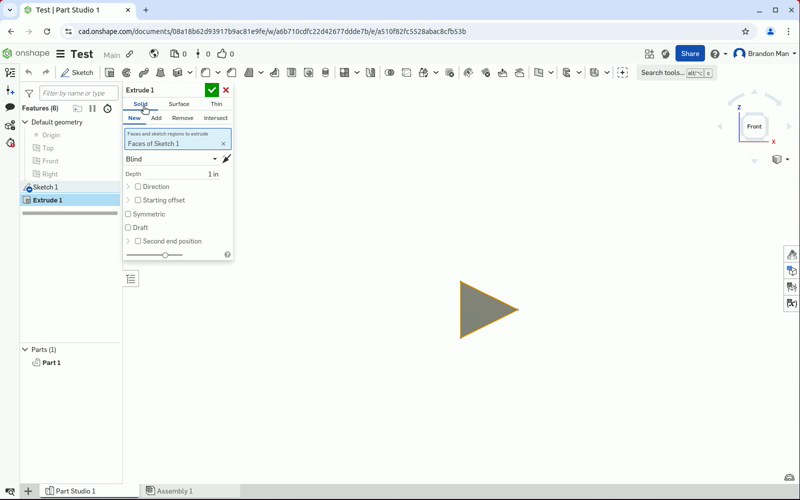
click(143, 106)
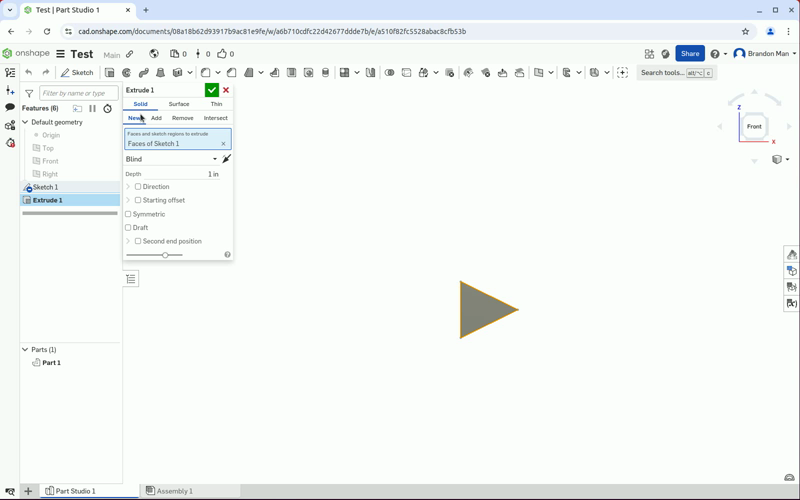
mouse_move(137, 120)
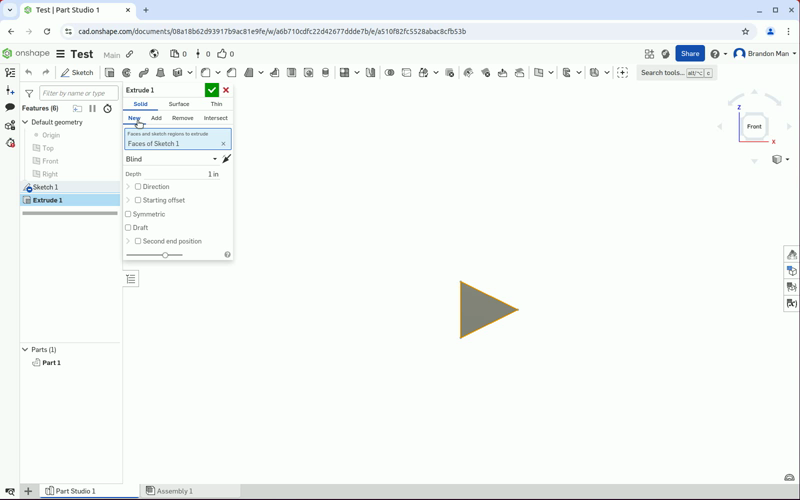
click(137, 120)
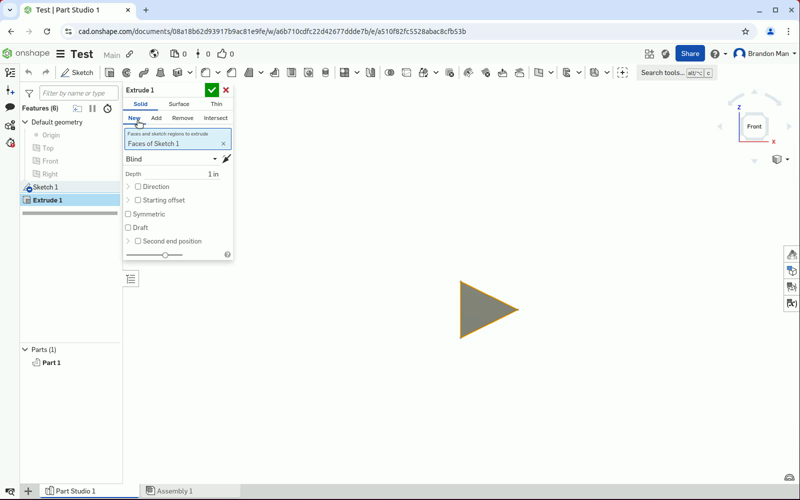
key(tab, 4)
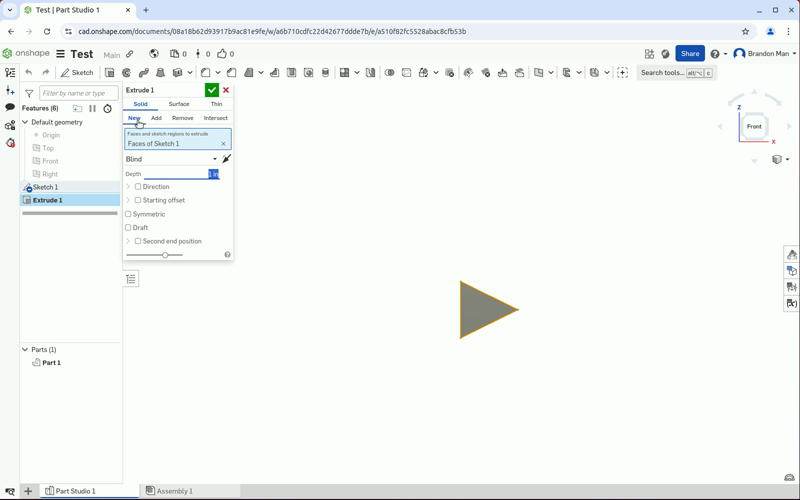
text(7.703)
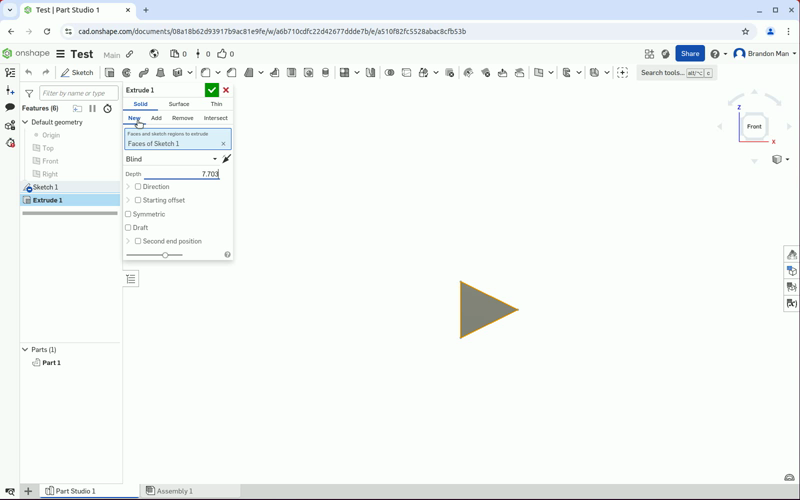
key(enter)
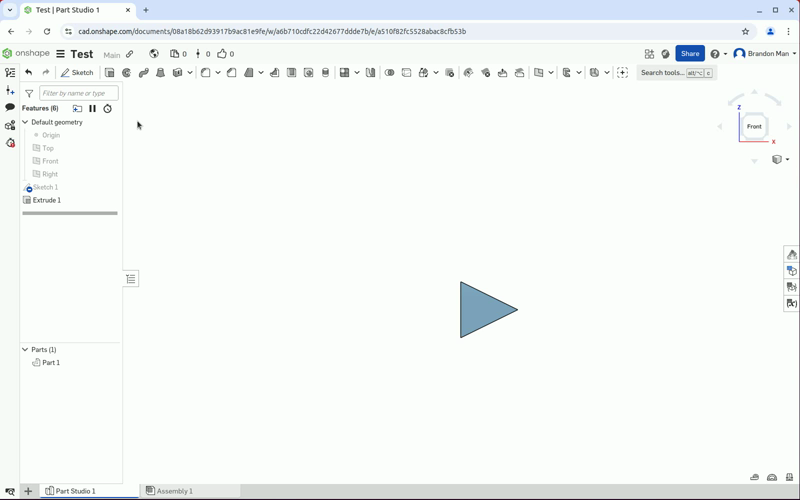
key(shift+h)
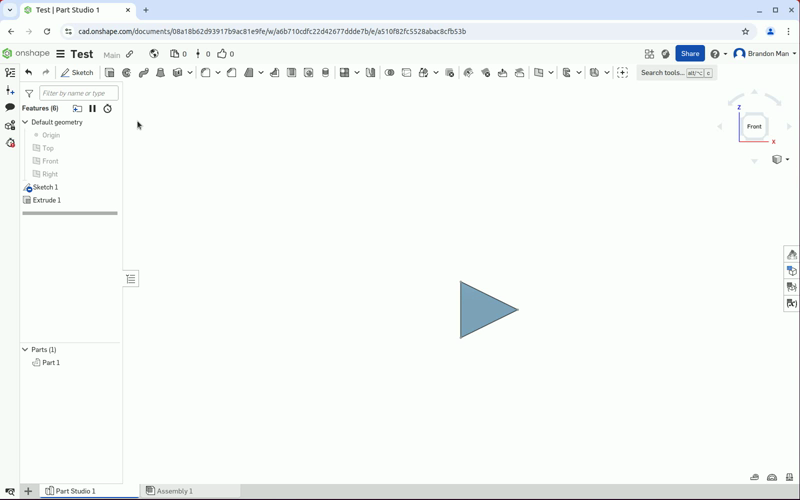
key(shift+h)
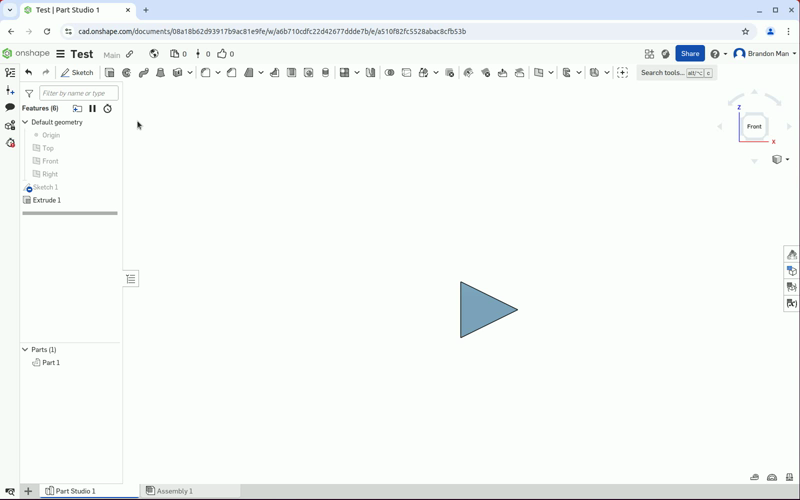
mouse_move(73, 189)
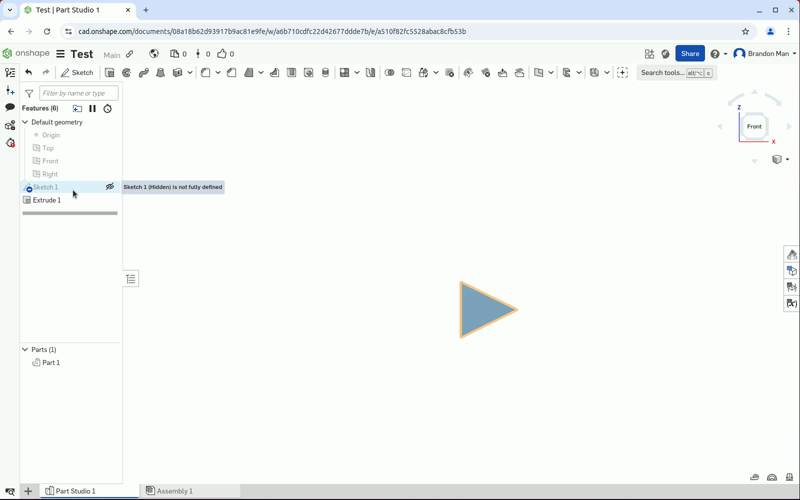
click(73, 189)
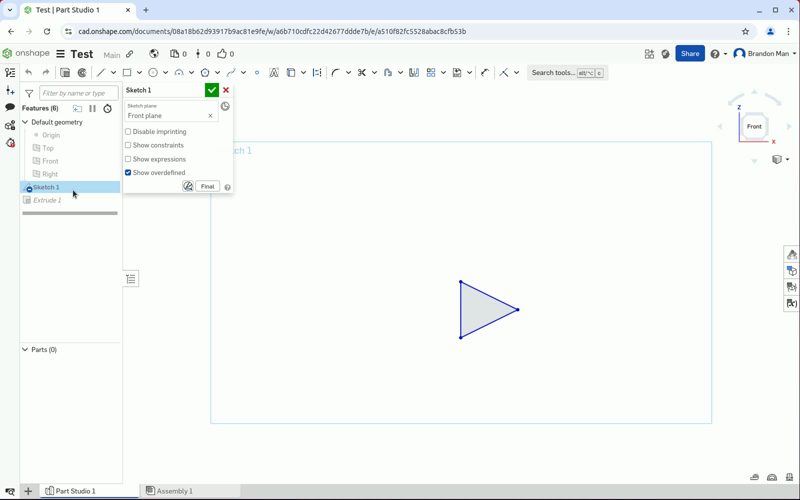
mouse_move(229, 92)
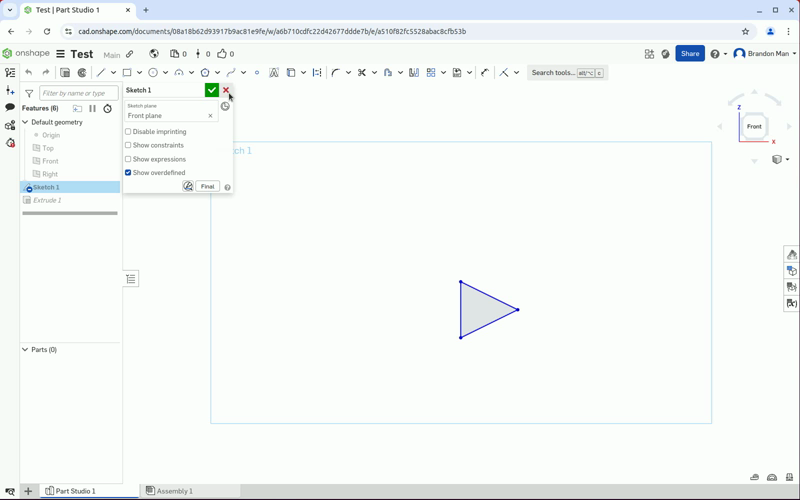
click(229, 92)
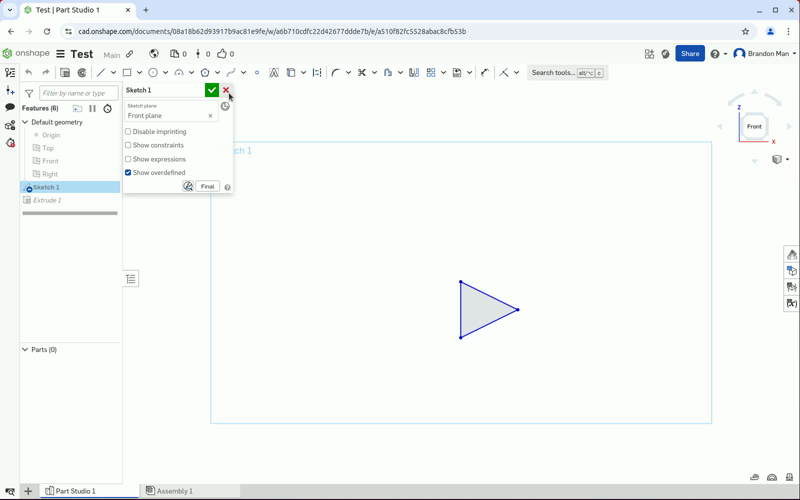
key(shift+s)
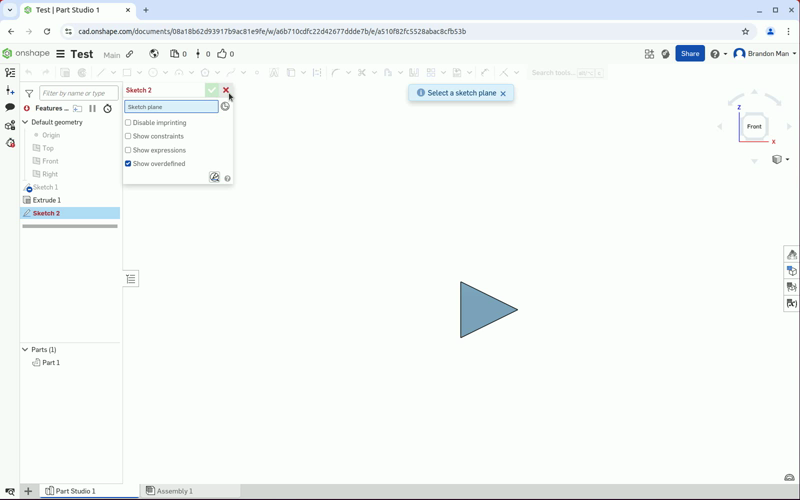
mouse_move(73, 163)
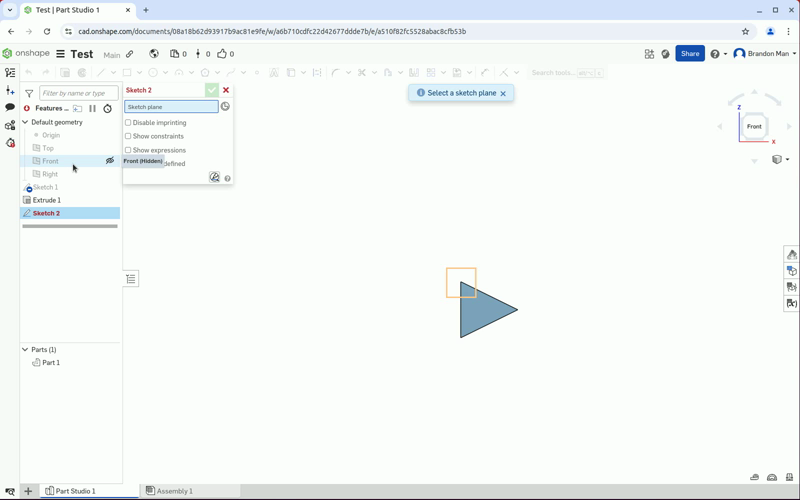
click(73, 163)
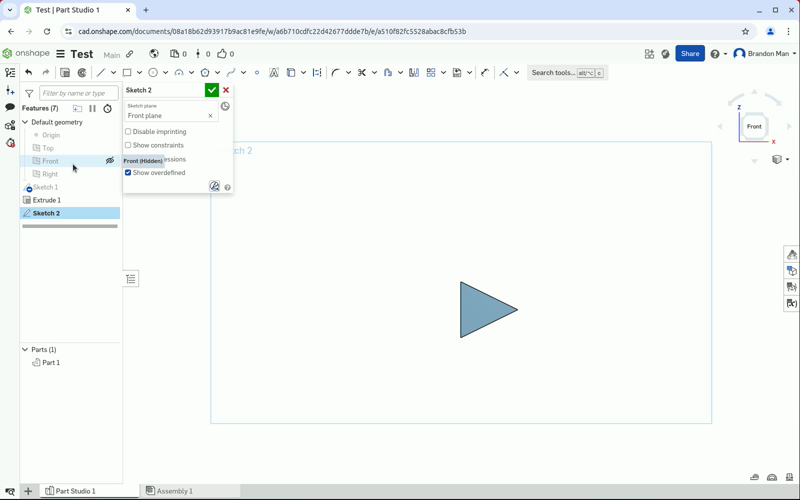
mouse_move(73, 352)
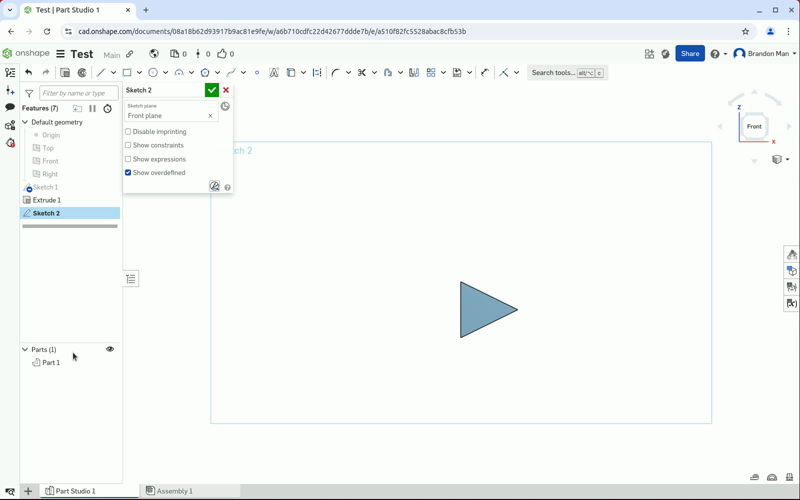
key(y)
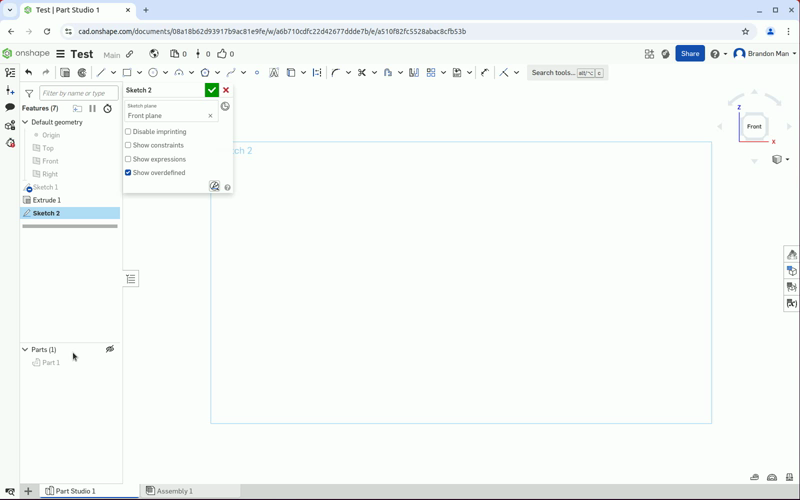
key(l)
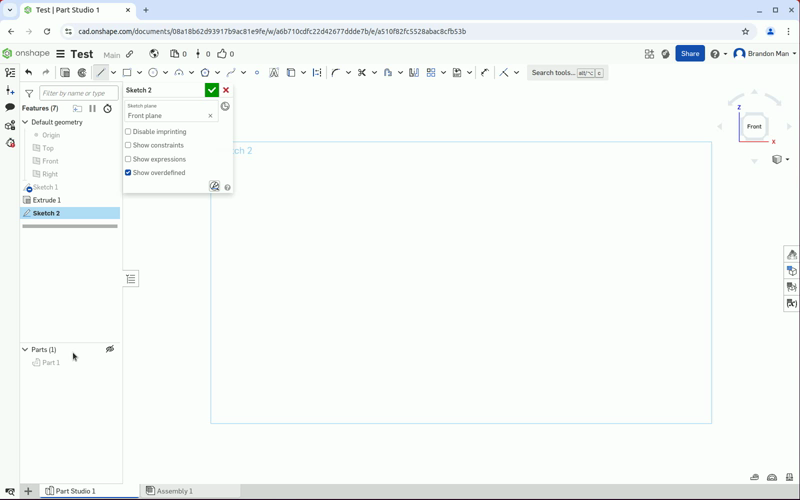
key_down(shift)
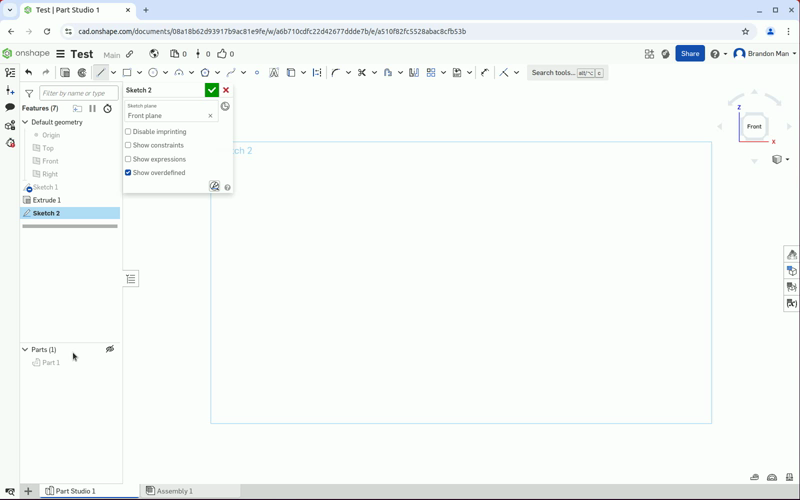
mouse_move(516, 311)
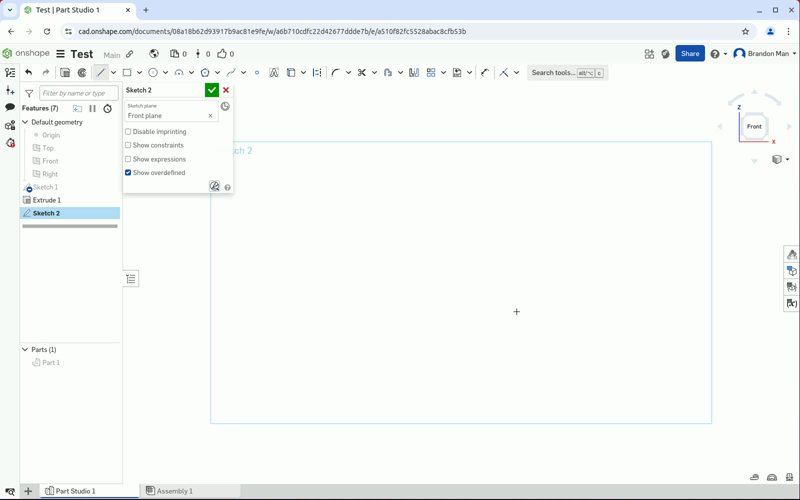
click(516, 311)
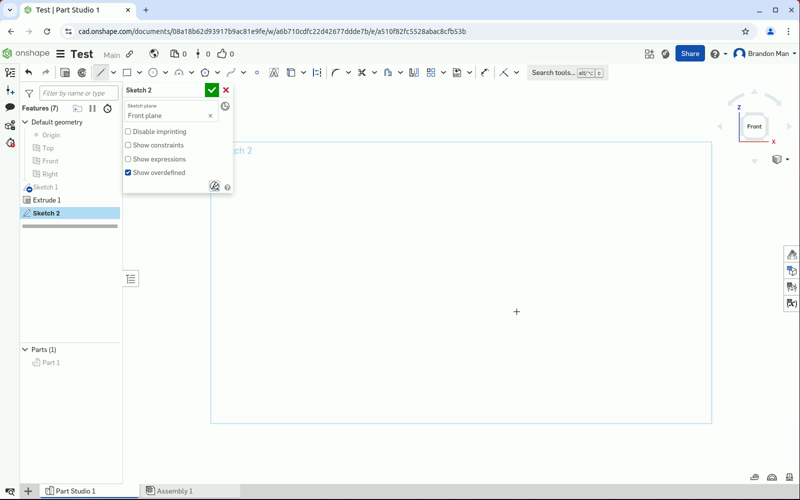
key_up(shift)
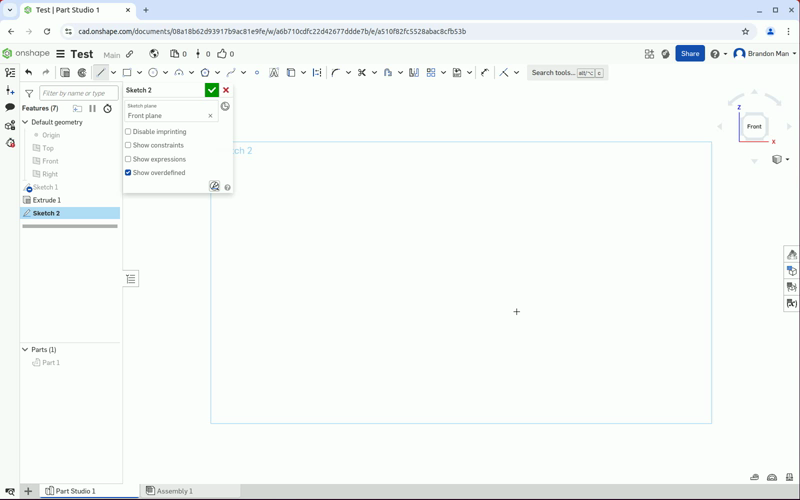
key_down(shift)
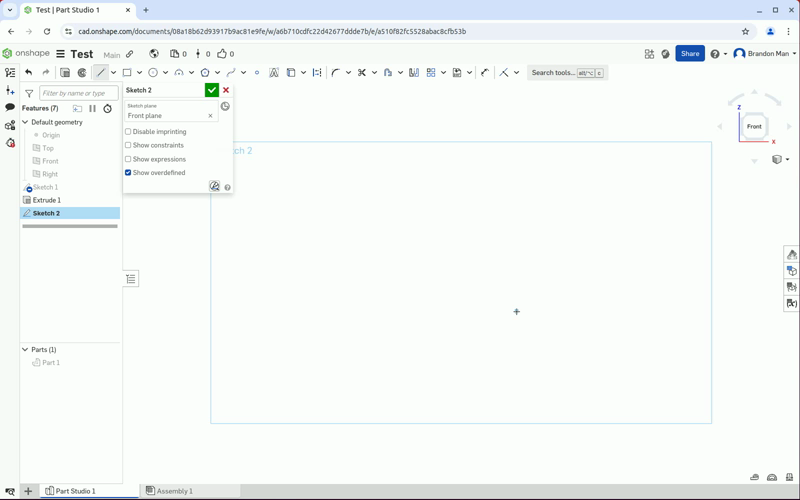
mouse_move(573, 339)
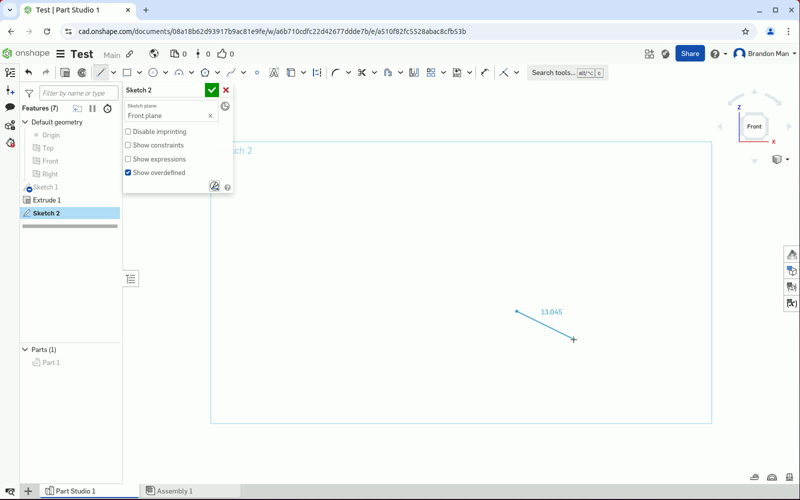
click(573, 339)
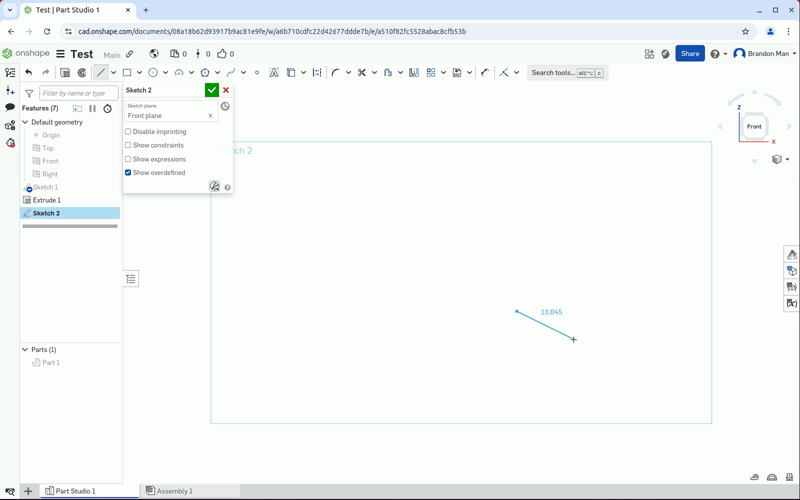
key_up(shift)
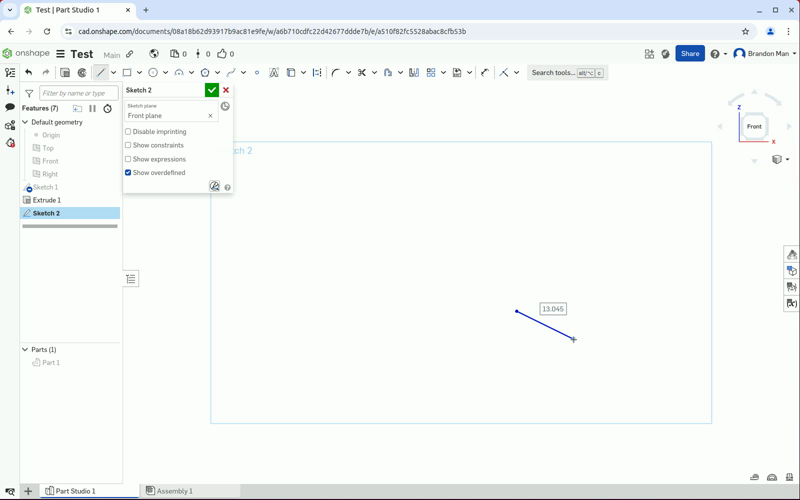
key_down(shift)
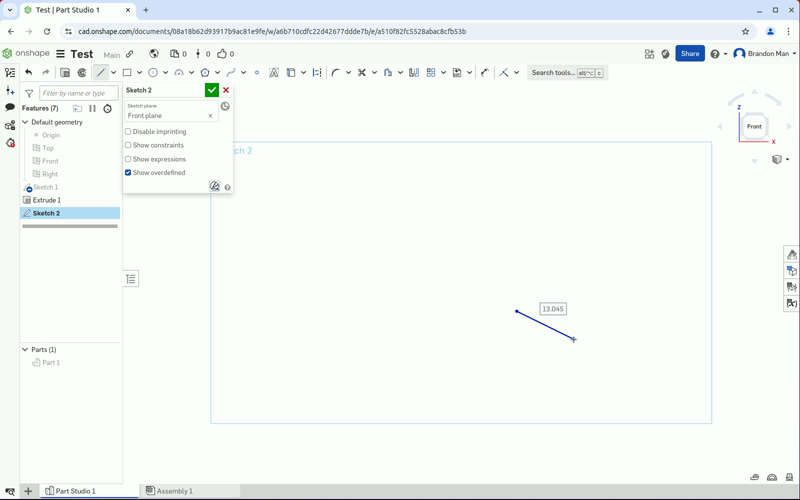
mouse_move(589, 339)
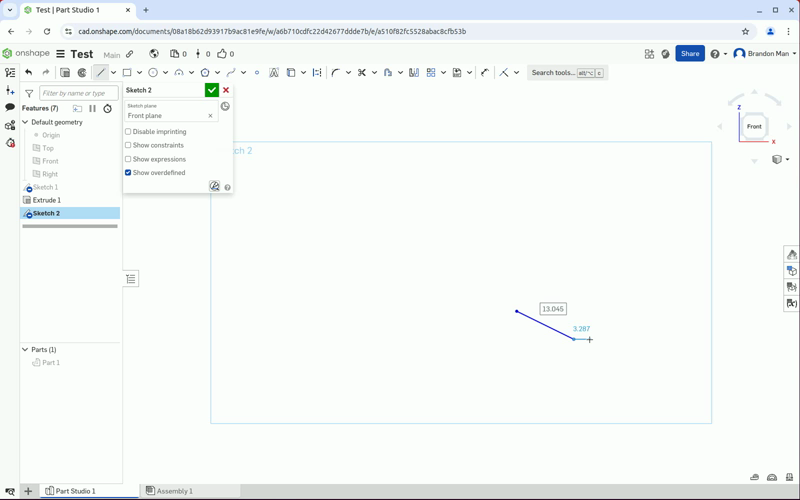
mouse_move(573, 282)
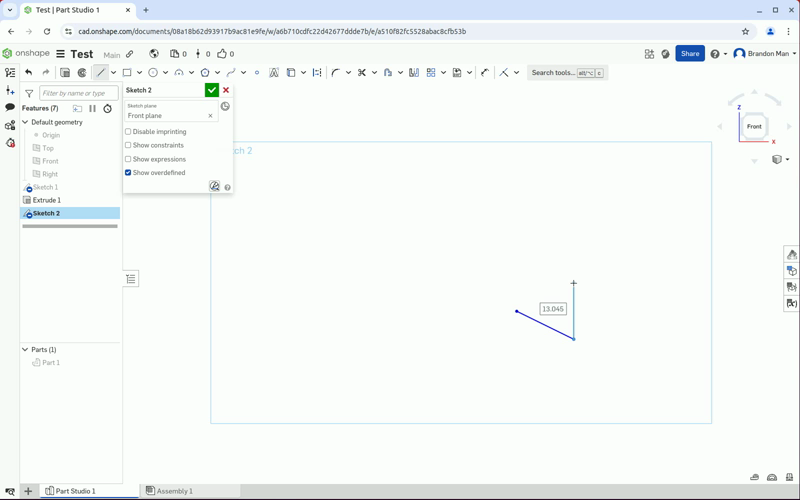
click(573, 282)
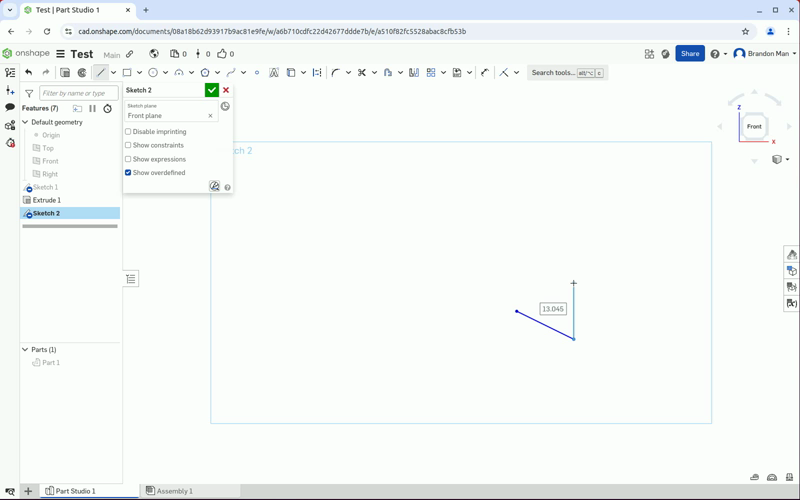
key_up(shift)
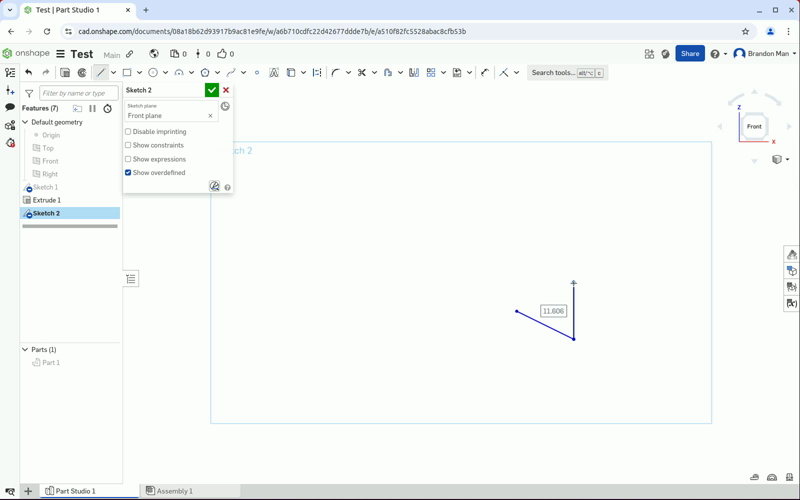
key_down(shift)
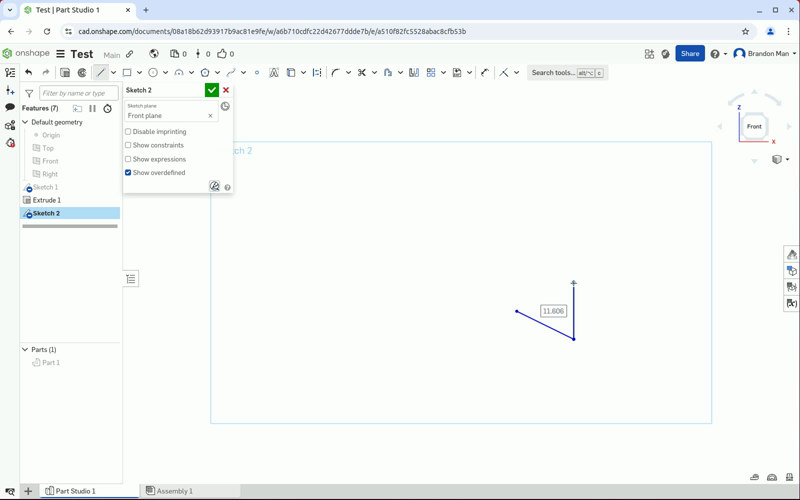
mouse_move(516, 311)
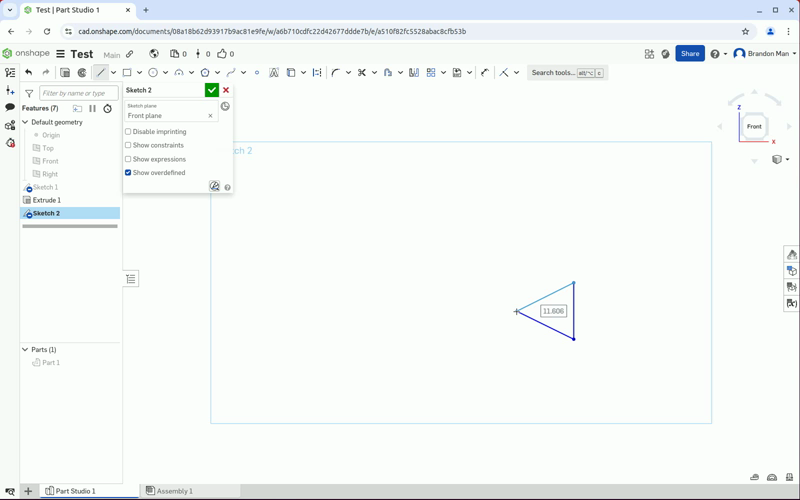
key_up(shift)
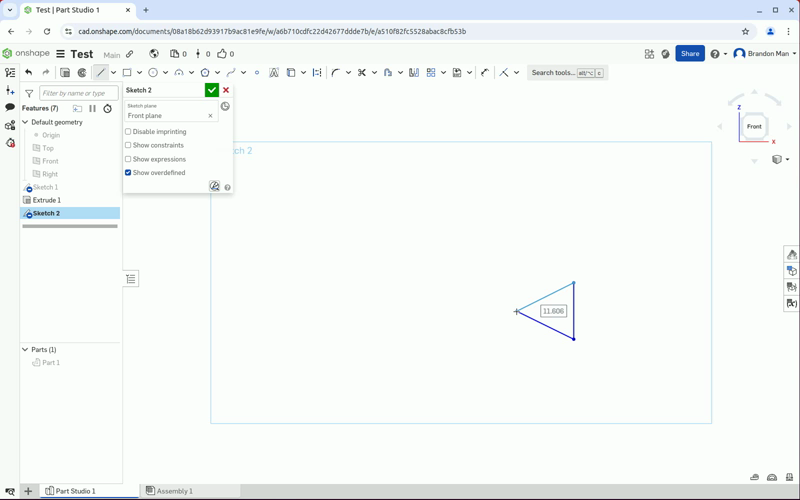
click(516, 311)
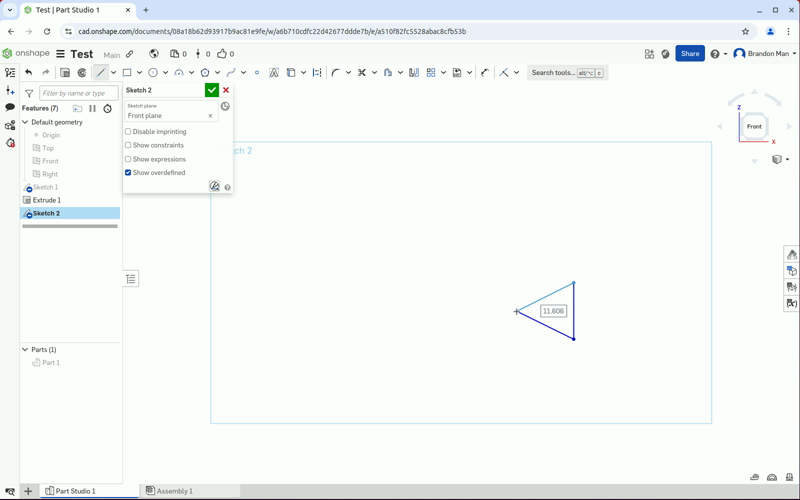
key(esc)
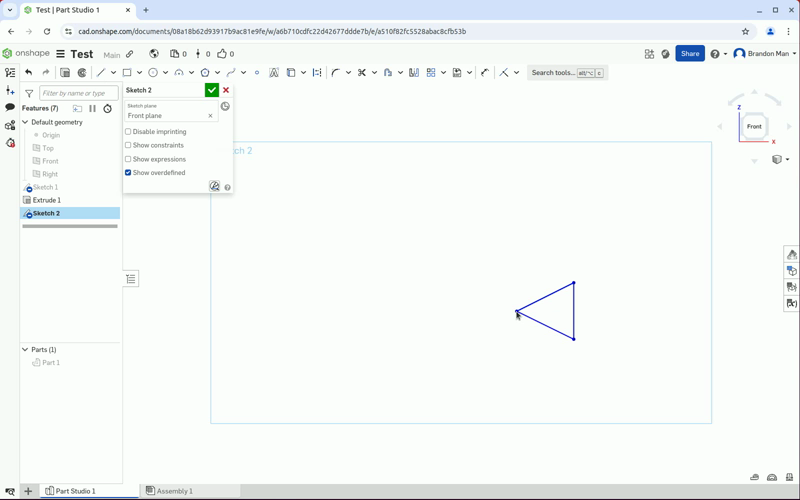
mouse_move(552, 322)
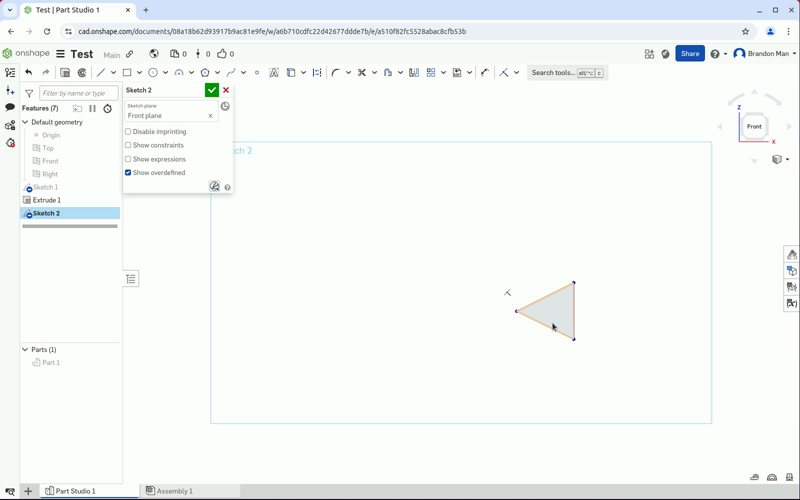
scroll(6)
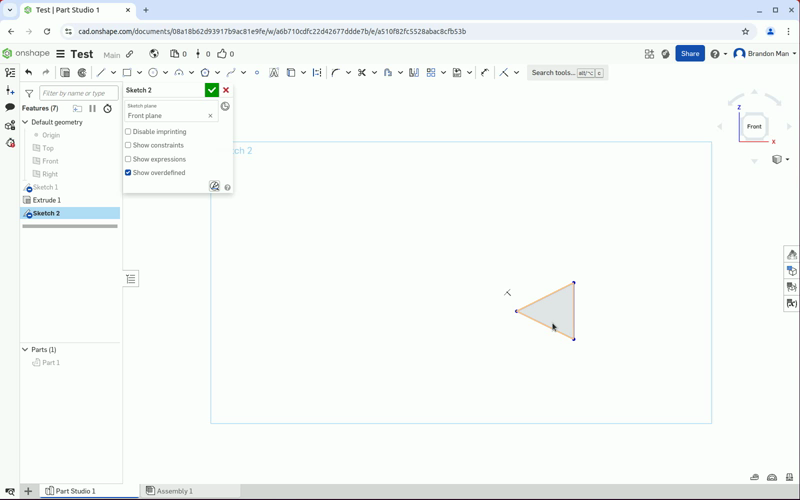
scroll(6)
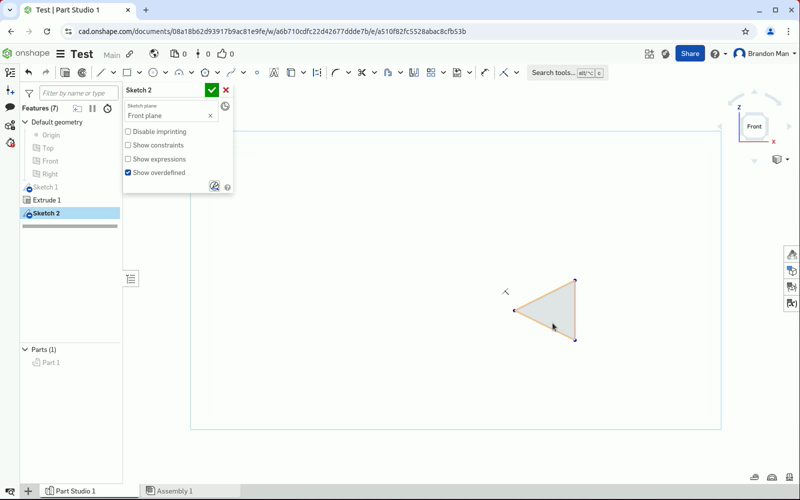
scroll(6)
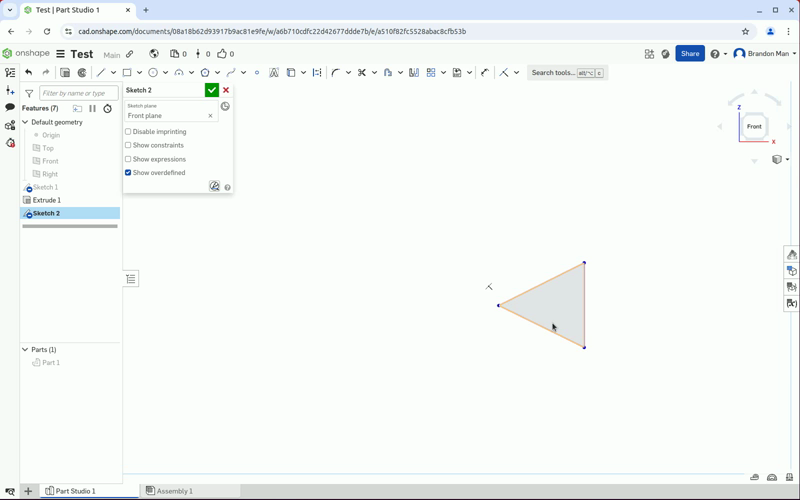
scroll(6)
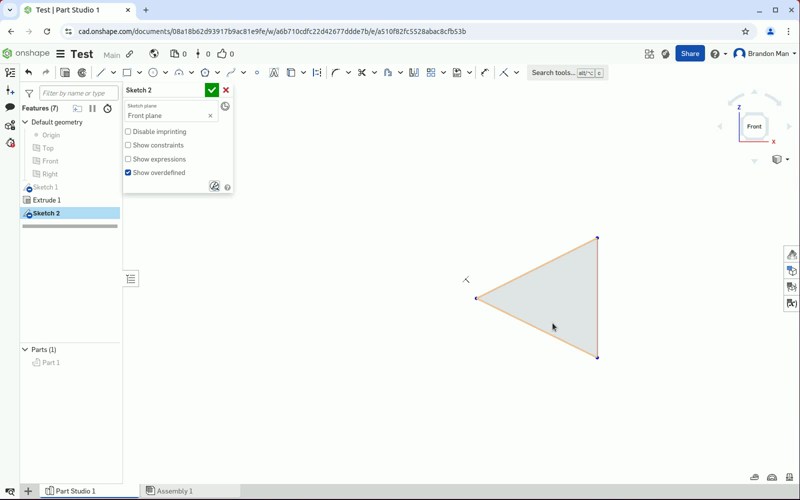
scroll(6)
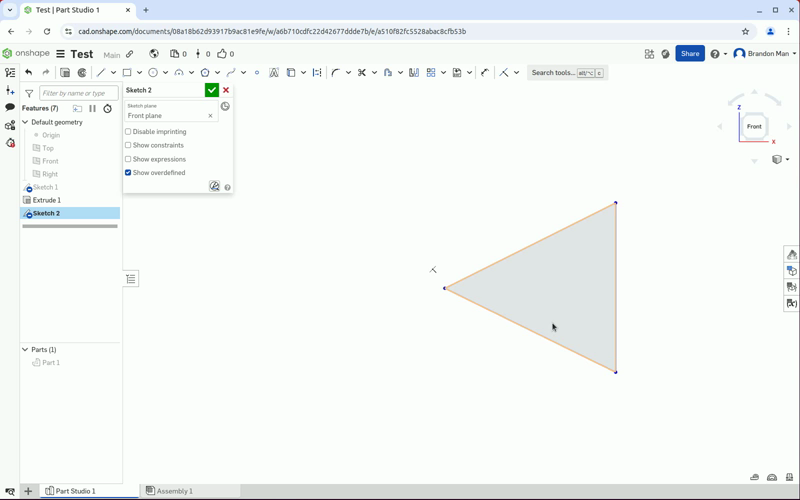
scroll(6)
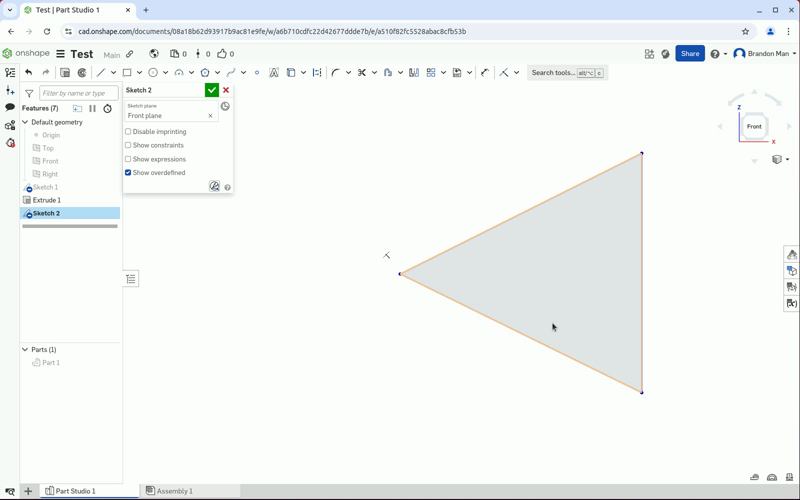
scroll(6)
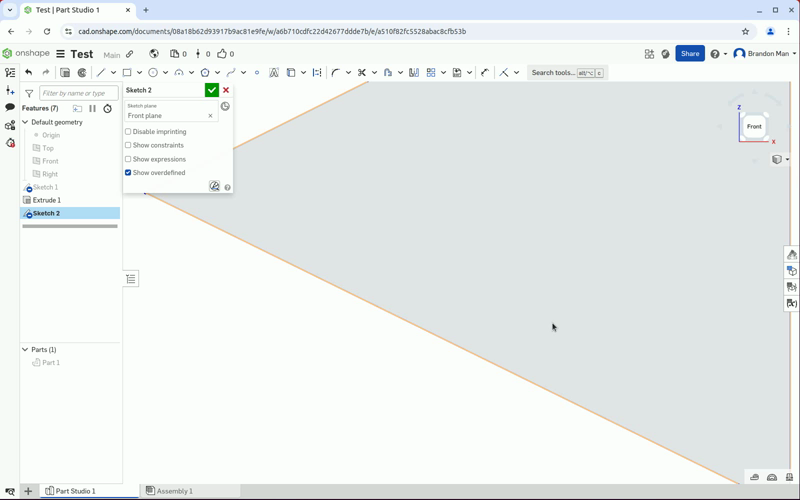
click(552, 322)
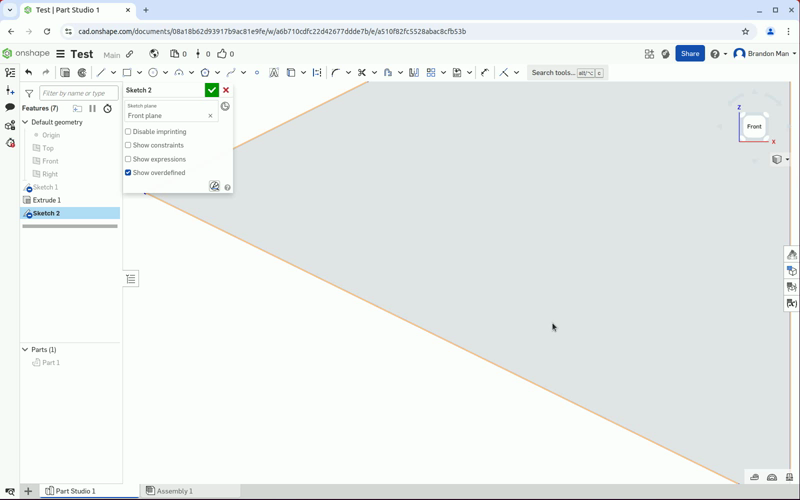
scroll(-6)
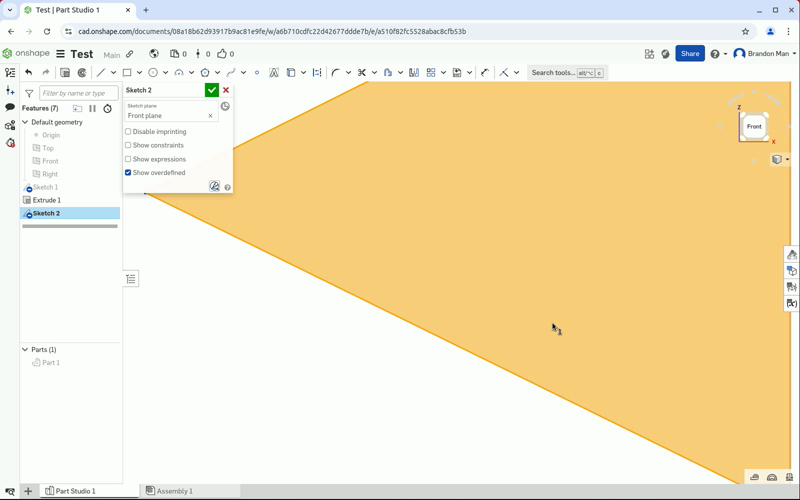
scroll(-6)
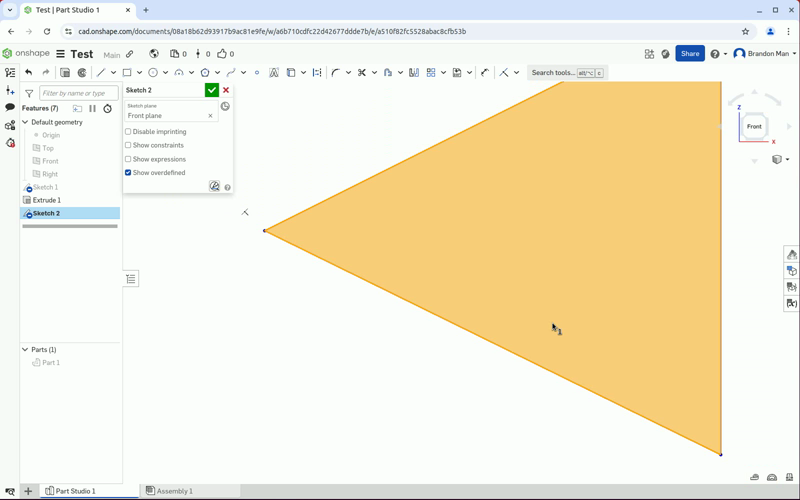
scroll(-6)
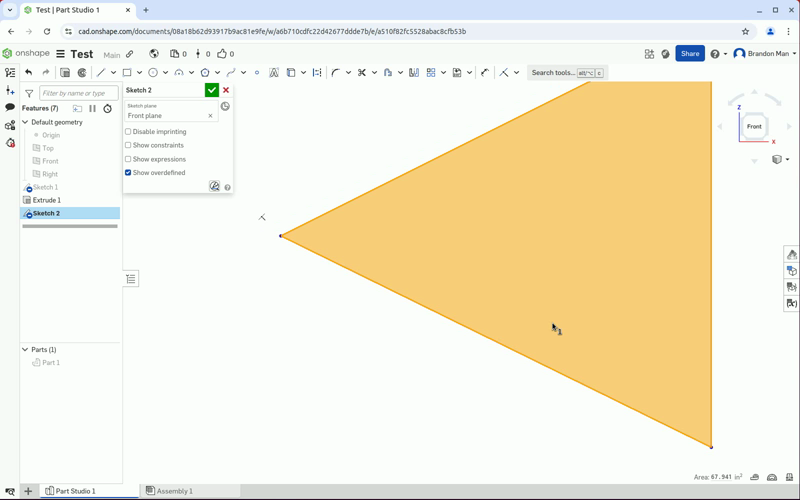
scroll(-6)
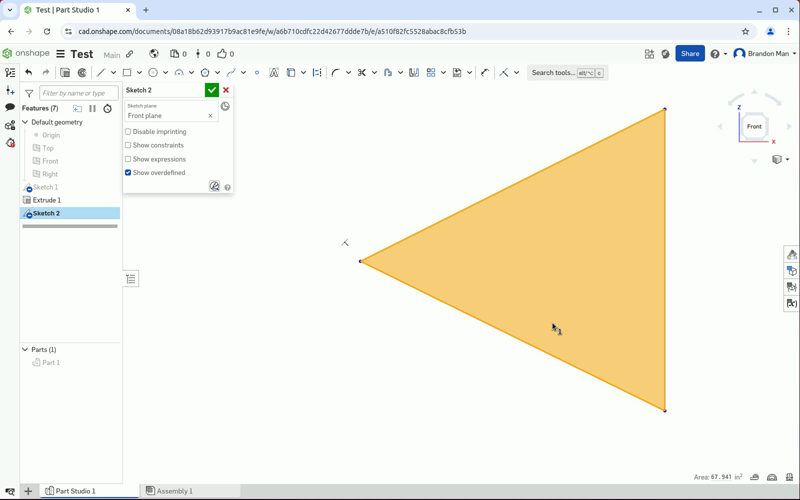
scroll(-6)
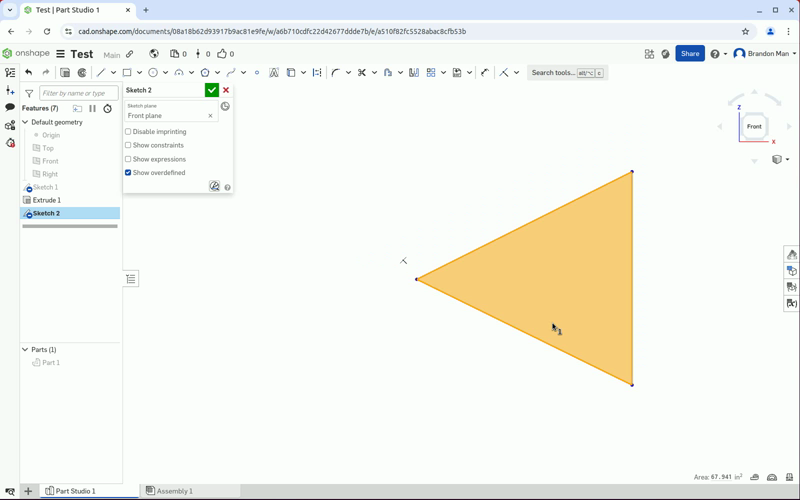
scroll(-6)
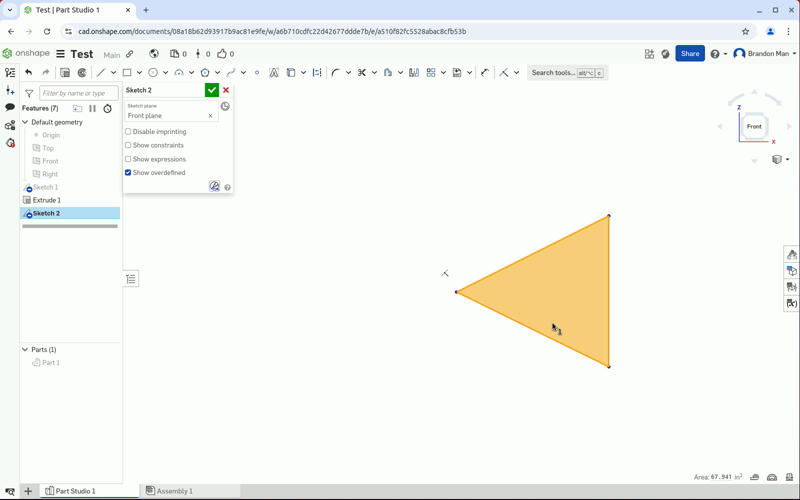
scroll(-6)
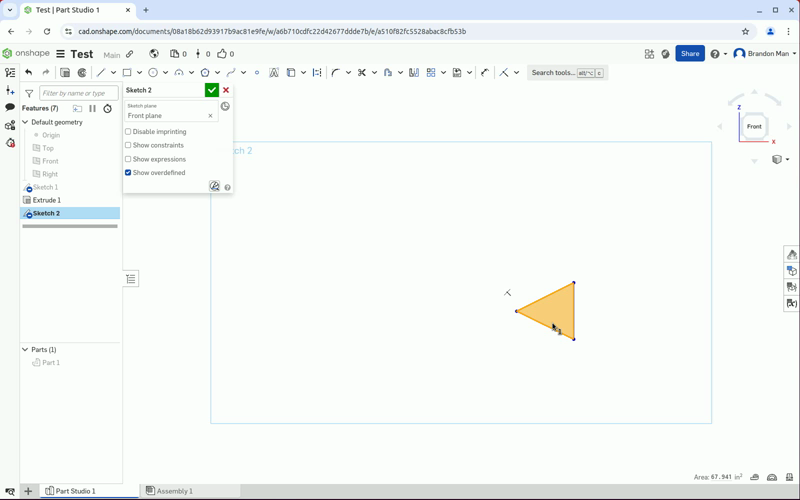
mouse_move(73, 352)
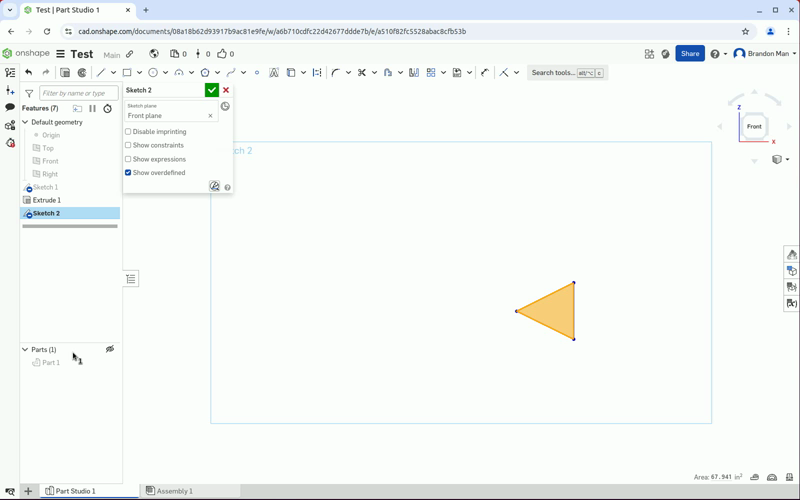
key(shift+y)
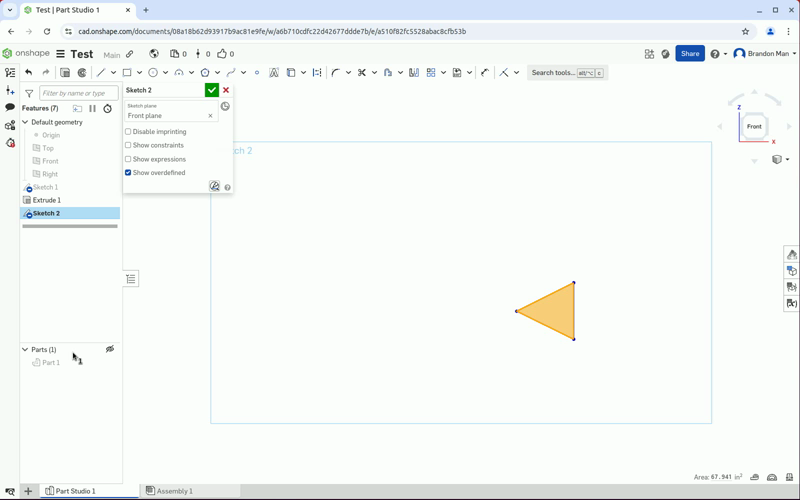
key(shift+e)
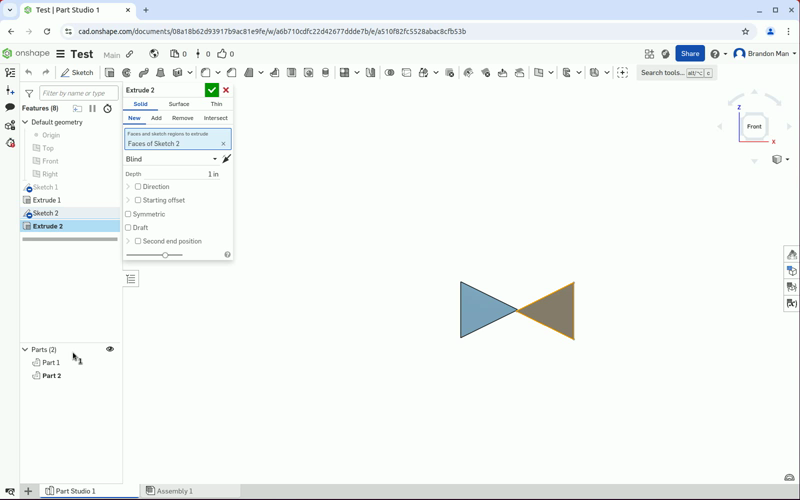
mouse_move(143, 106)
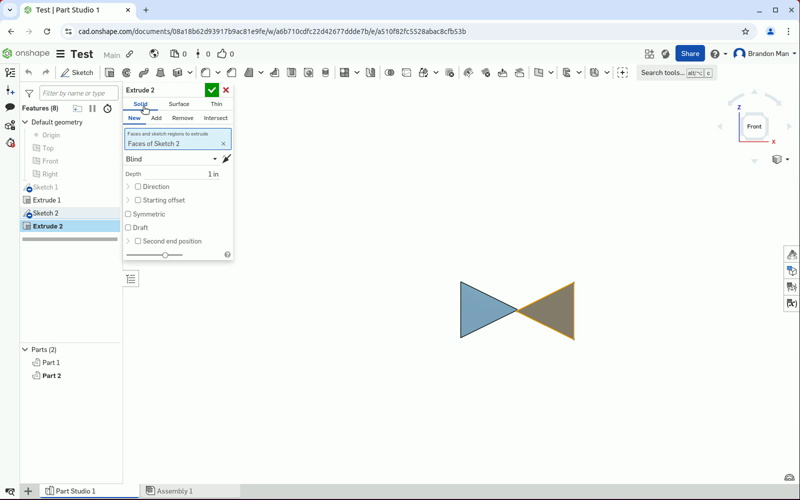
click(143, 106)
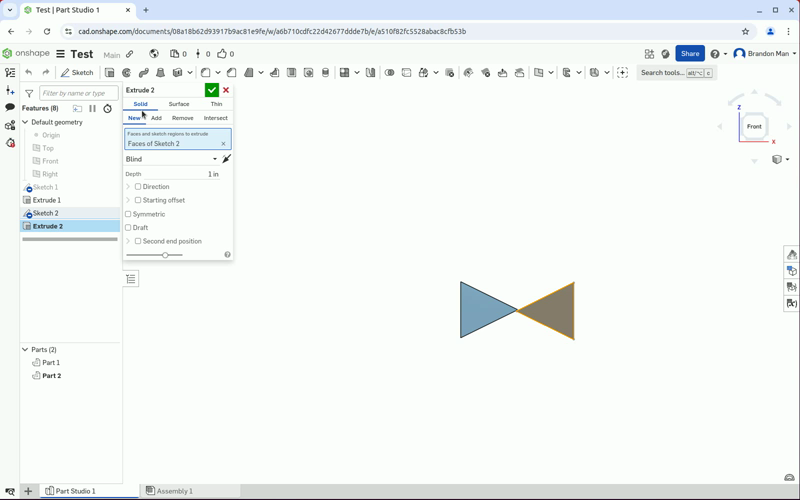
mouse_move(137, 120)
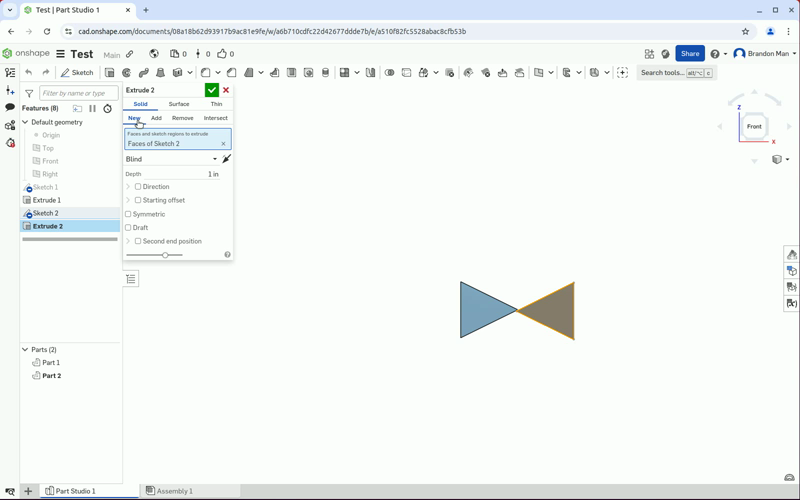
click(137, 120)
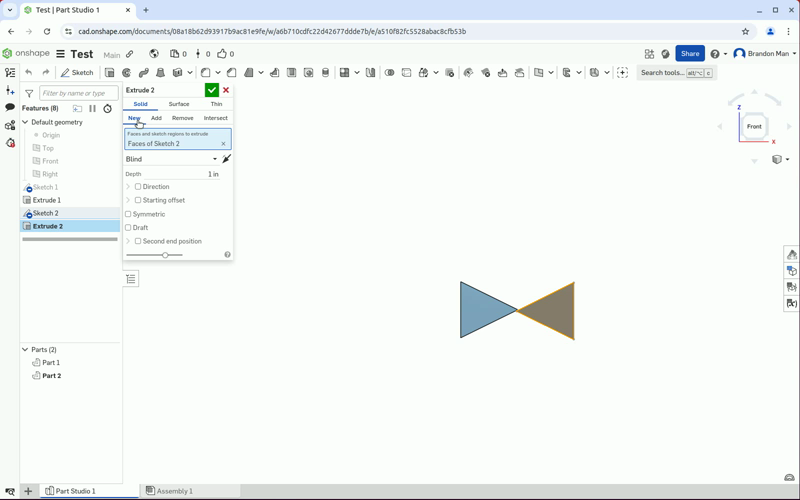
key(tab, 4)
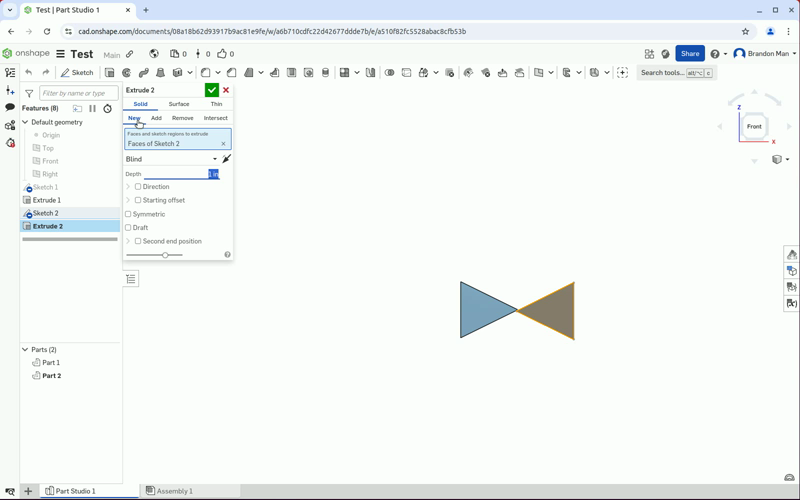
text(7.703)
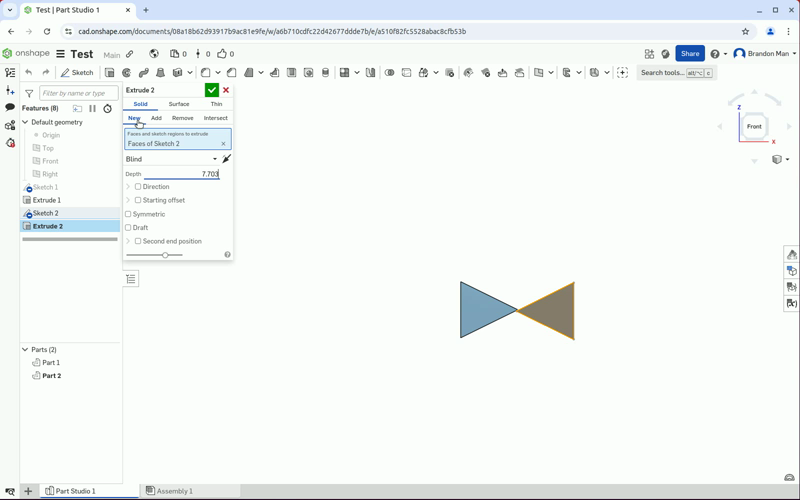
key(enter)
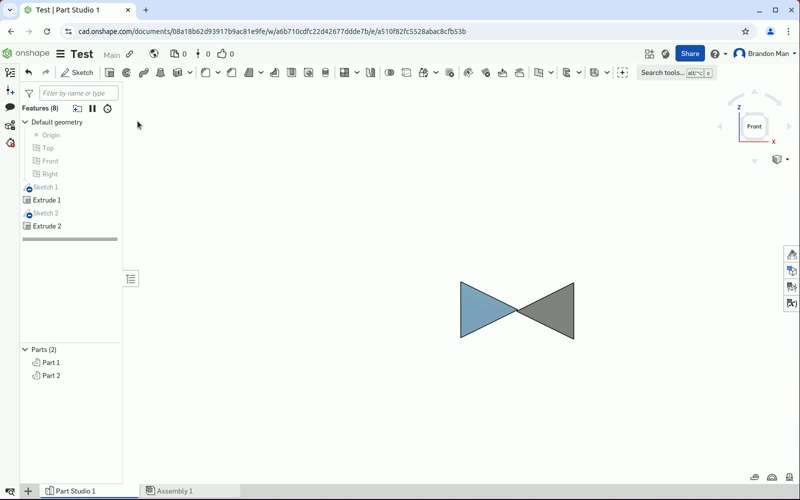
key(shift+h)
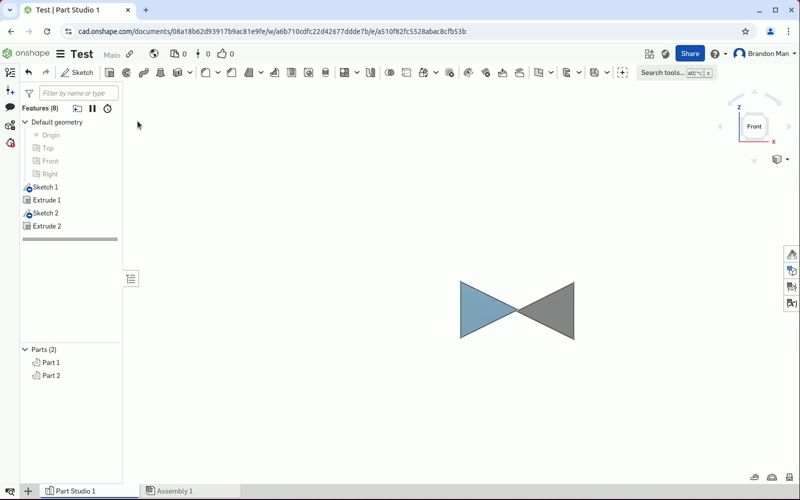
key(shift+h)
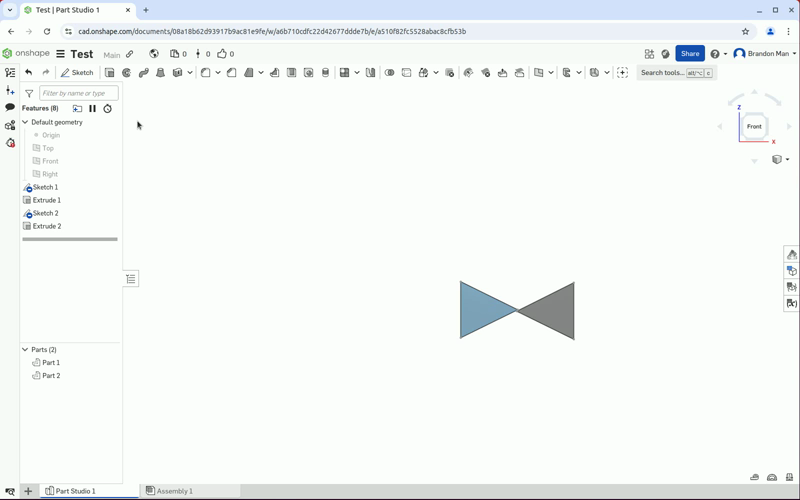
key(shift+7)
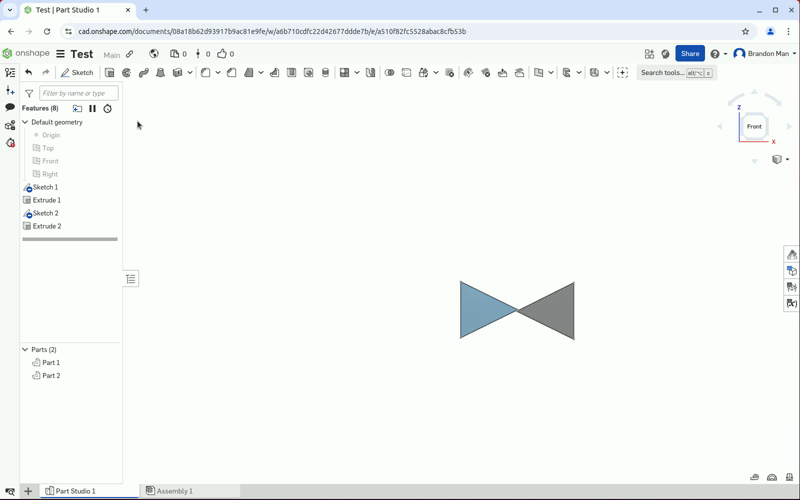
key(left, 2)
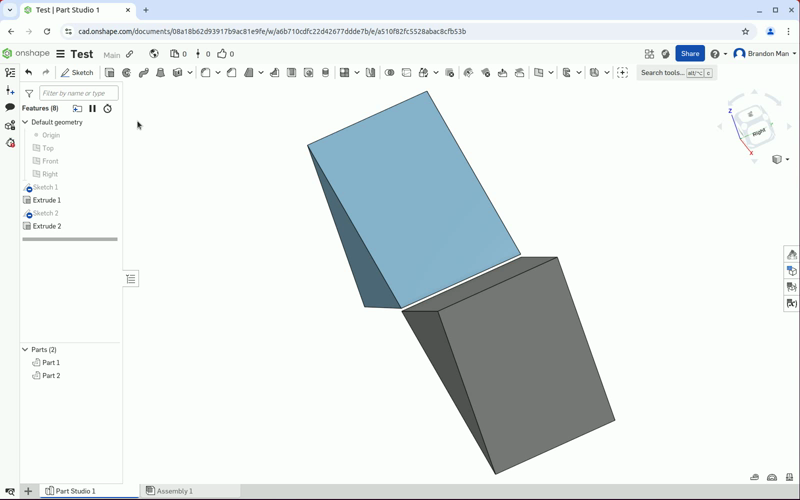
key(down, 2)
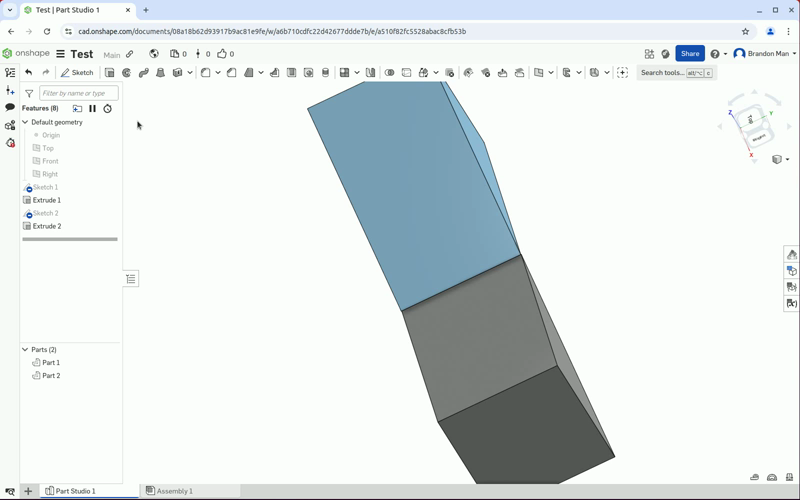
key(up, 2)
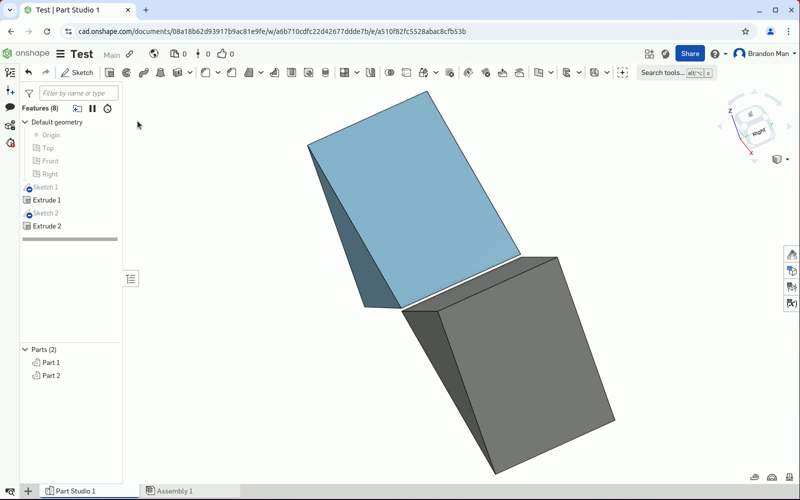
key(right, 2)
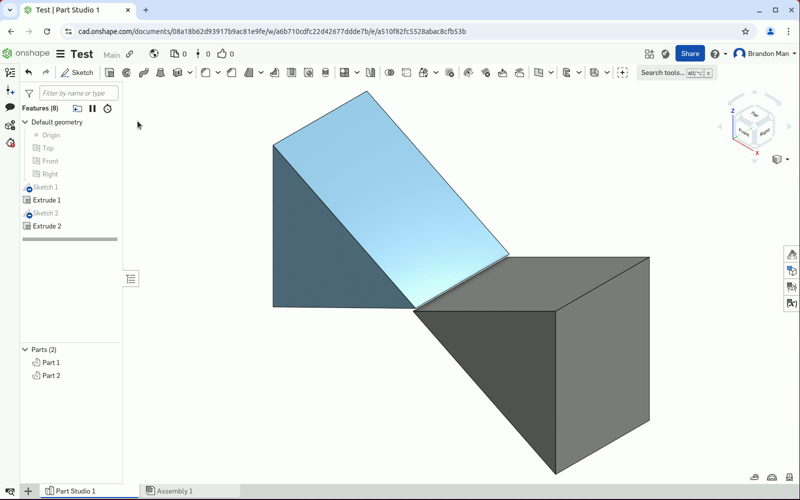
mouse_move(73, 189)
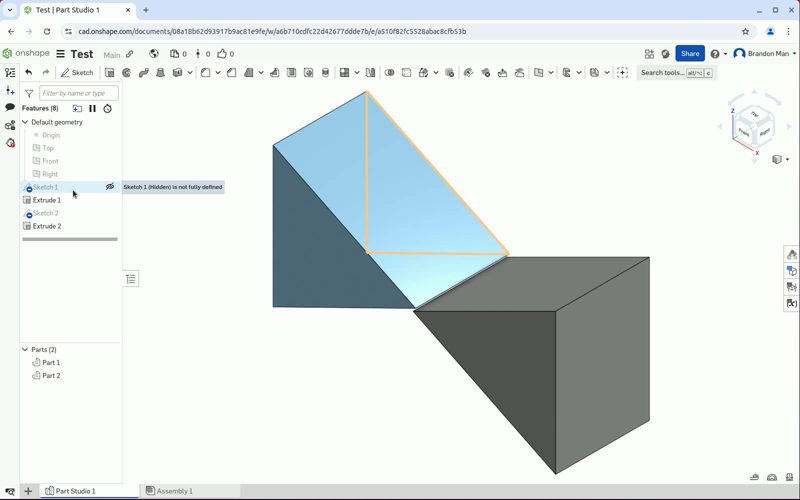
click(73, 189)